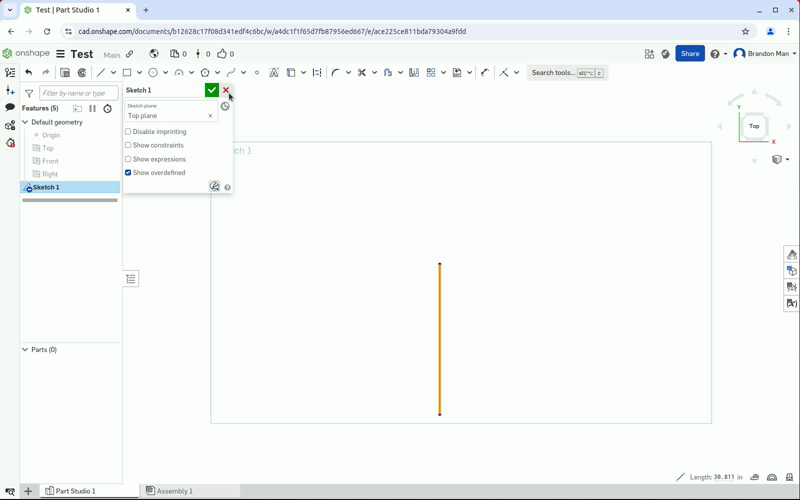
key(shift+h)
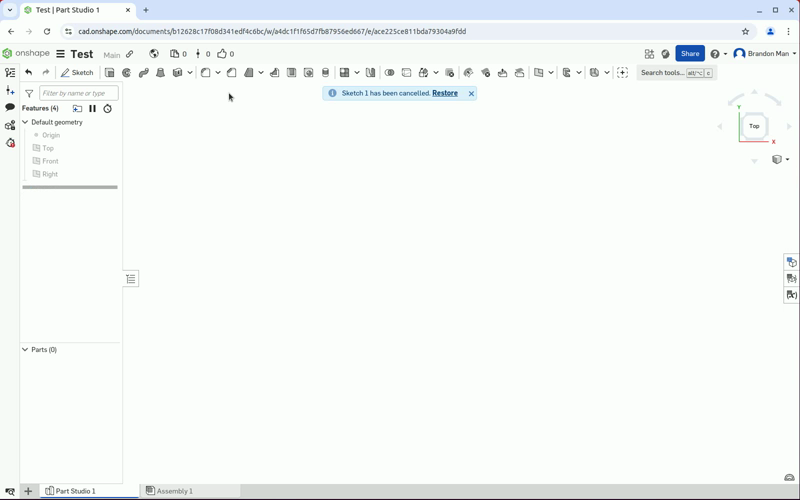
mouse_move(73, 352)
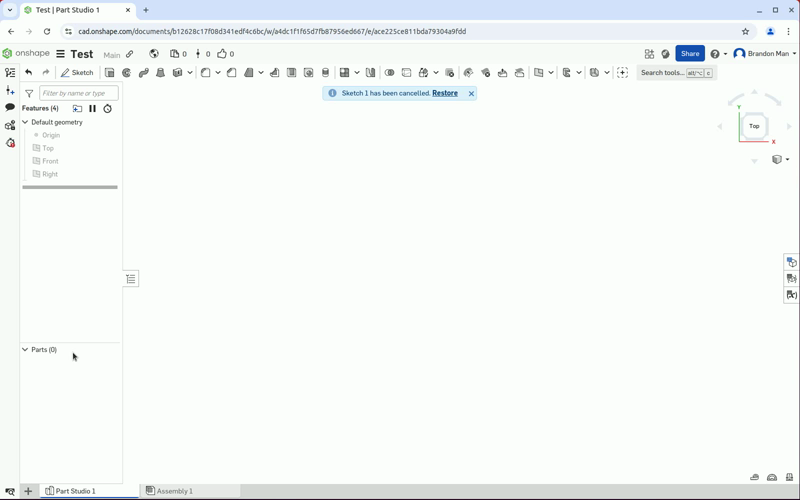
key(y)
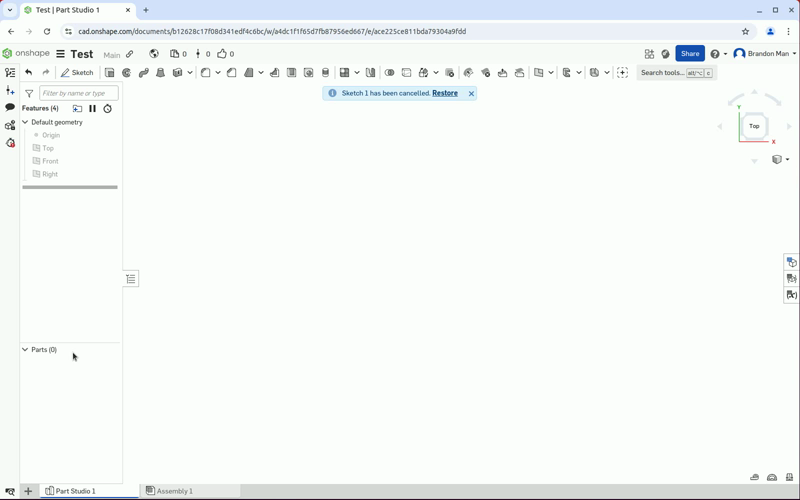
key(shift+p)
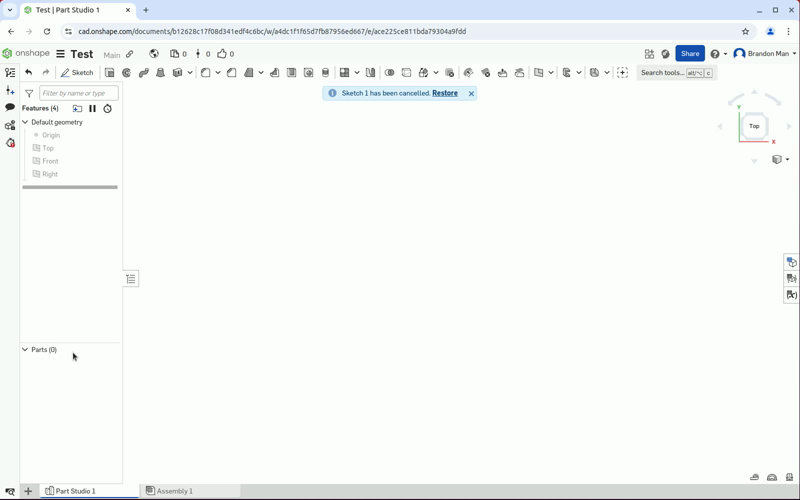
key(space)
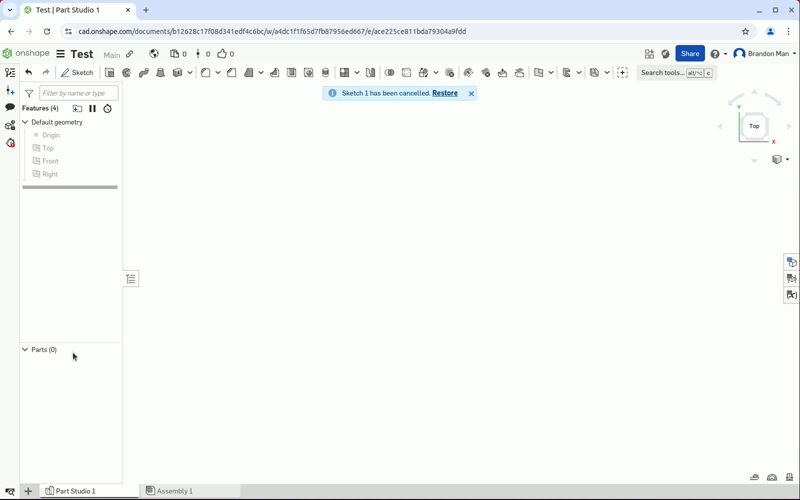
key_down(shift)
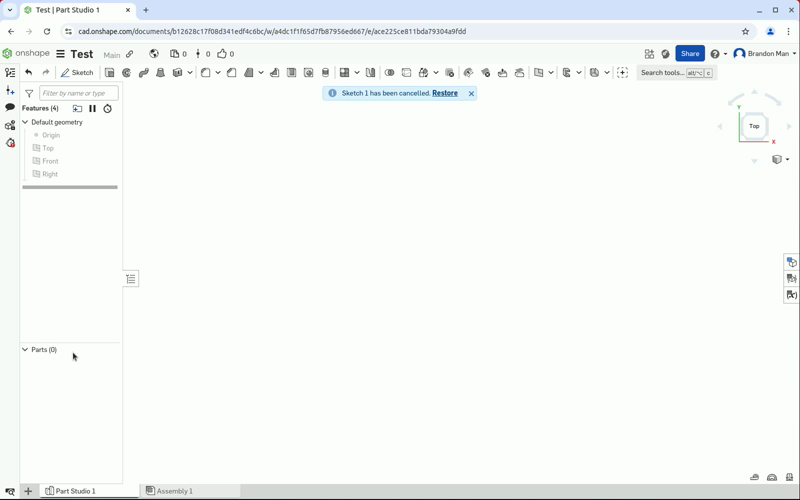
key(up)
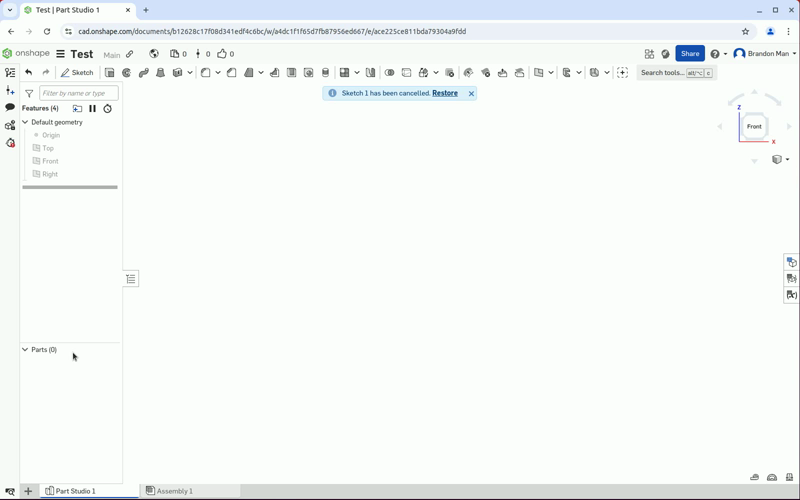
key_up(shift)
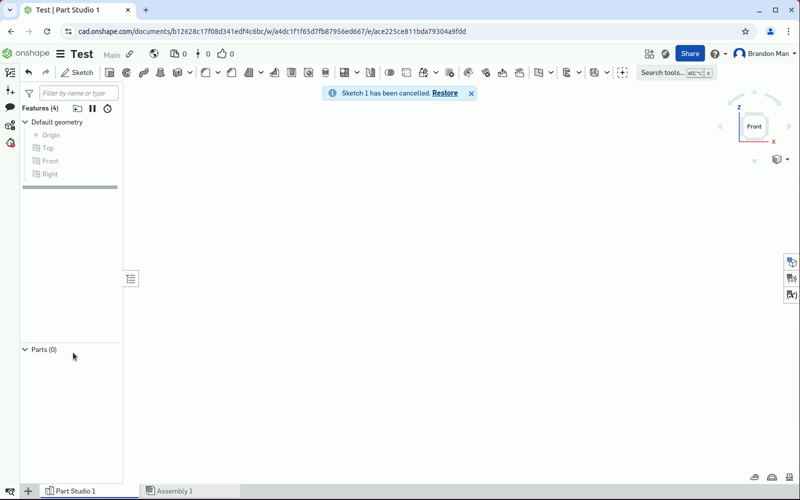
mouse_move(73, 352)
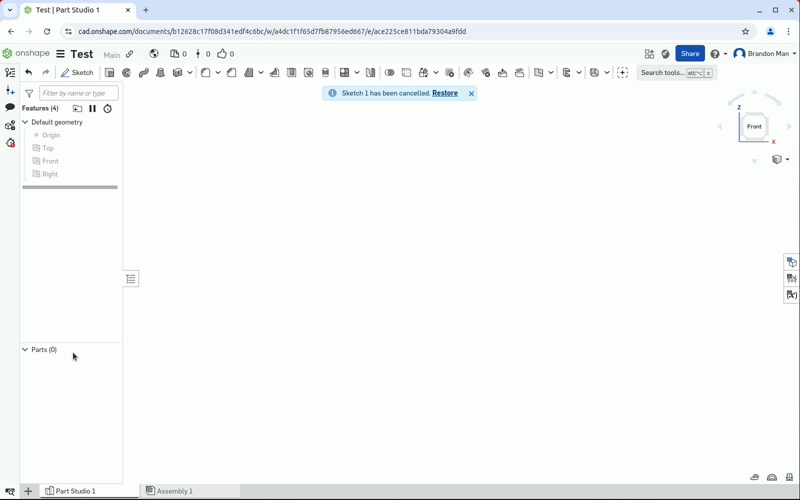
key(shift+y)
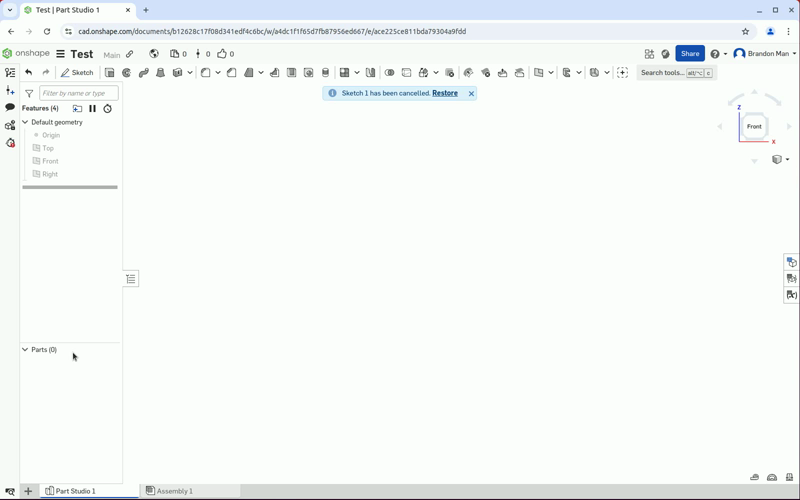
key(shift+s)
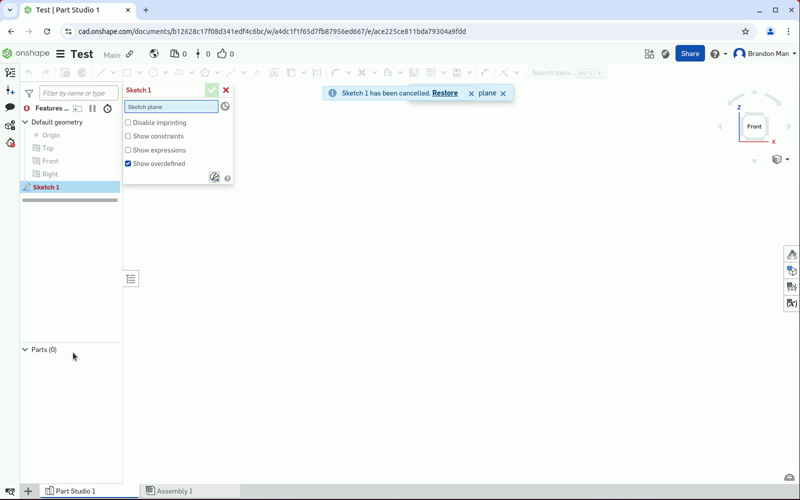
mouse_move(73, 163)
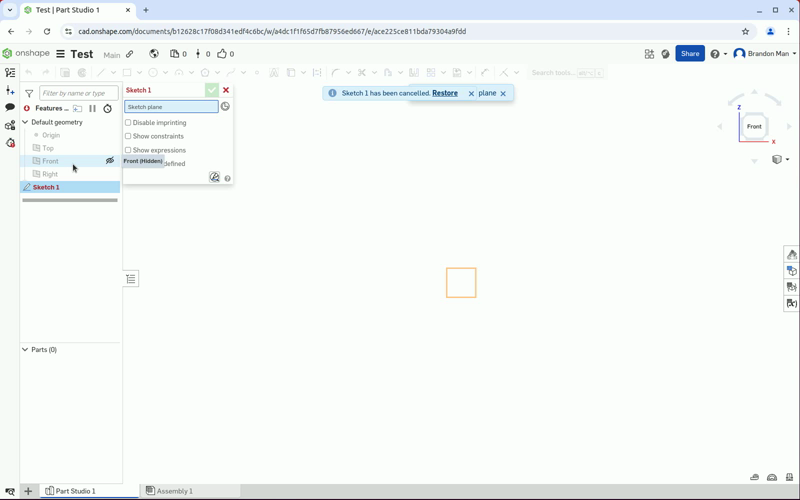
click(73, 163)
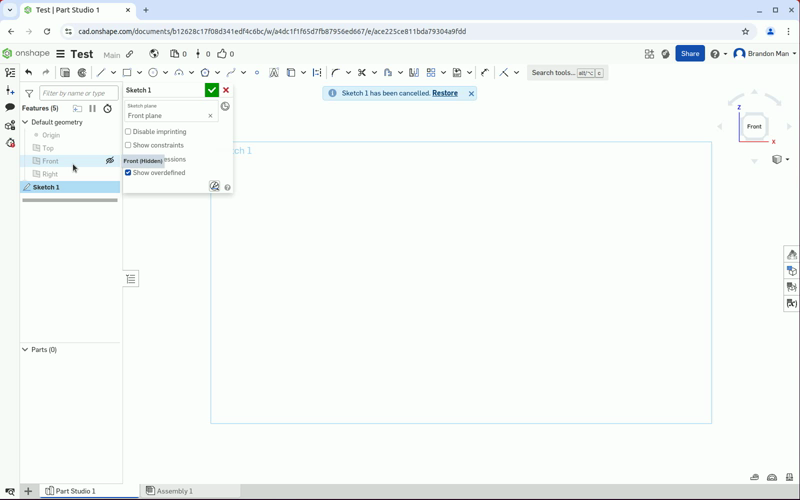
mouse_move(73, 352)
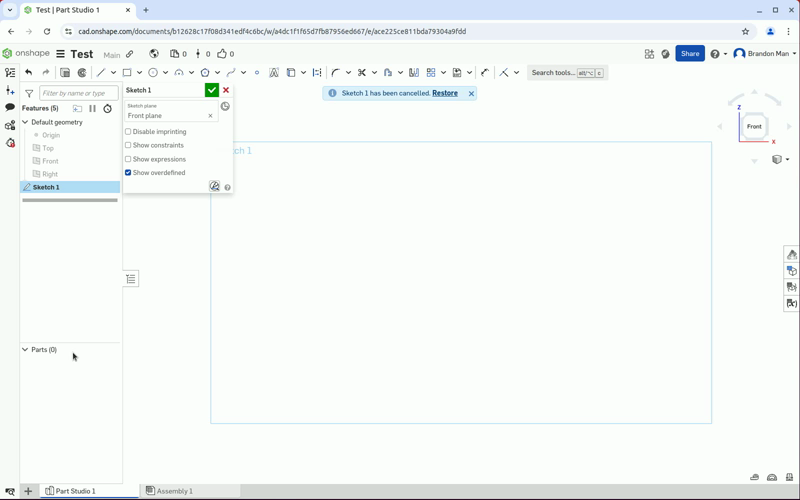
key(y)
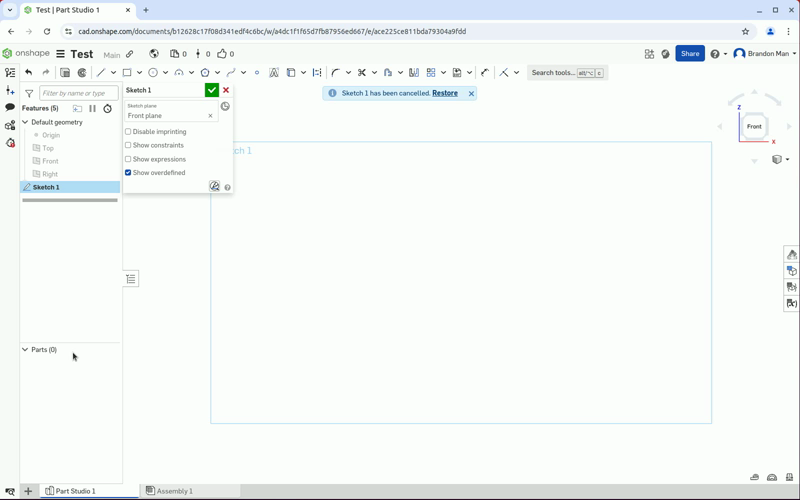
key(l)
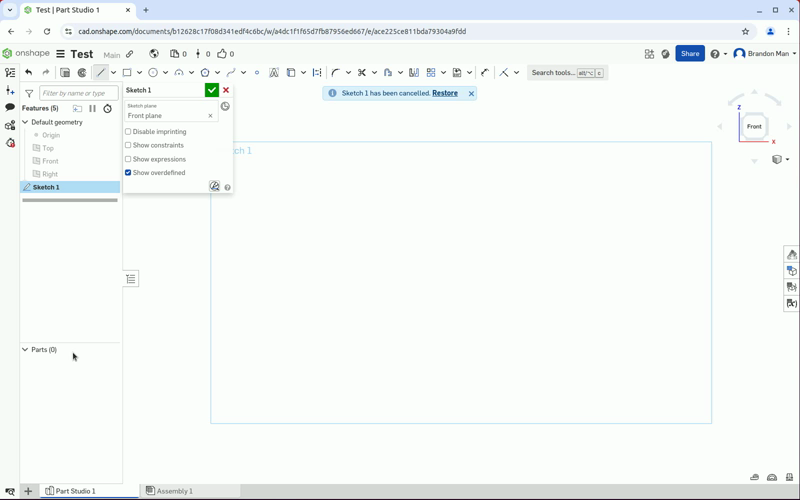
key_down(shift)
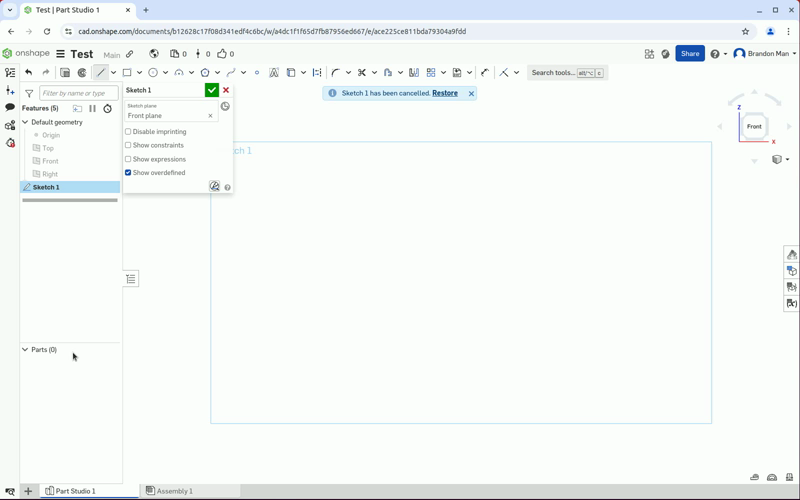
mouse_move(404, 282)
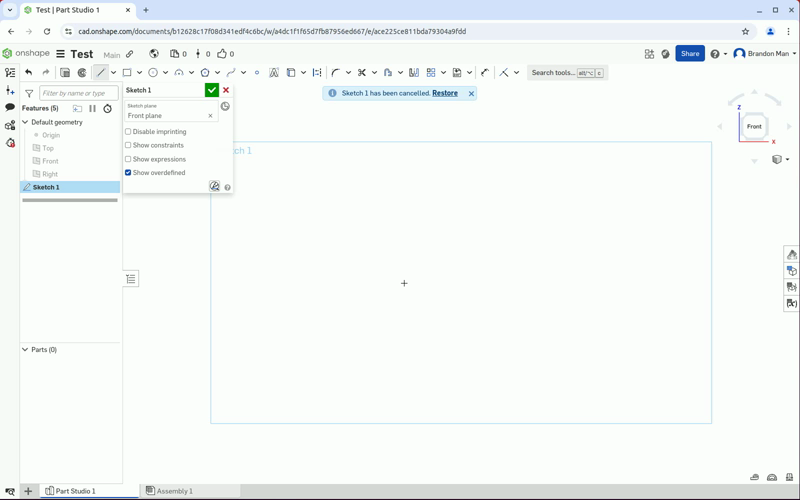
click(404, 282)
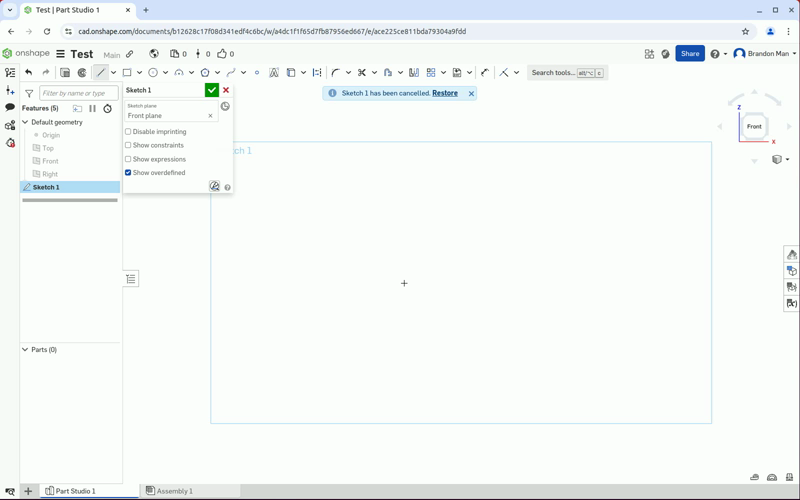
key_up(shift)
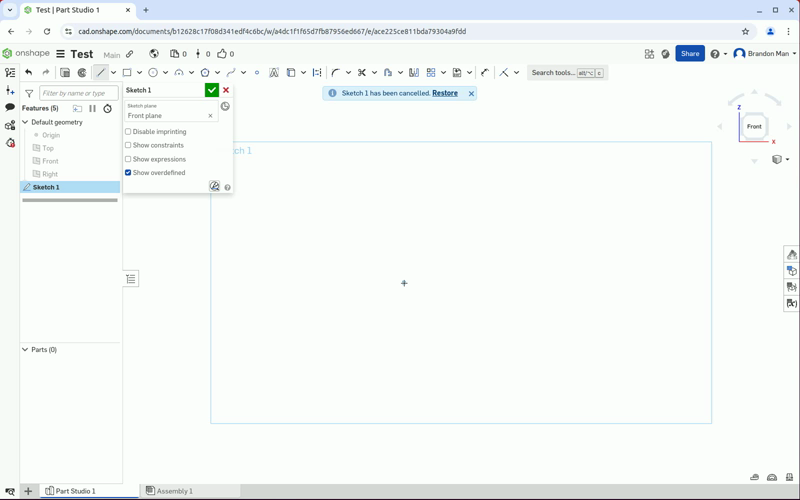
key_down(shift)
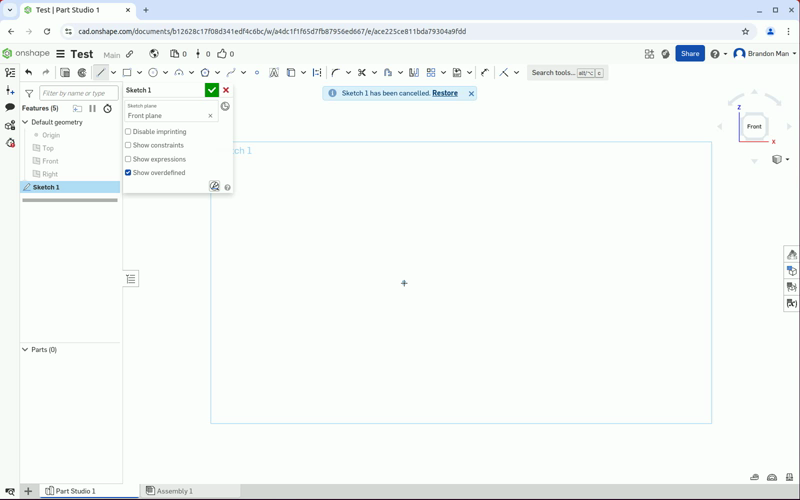
mouse_move(434, 282)
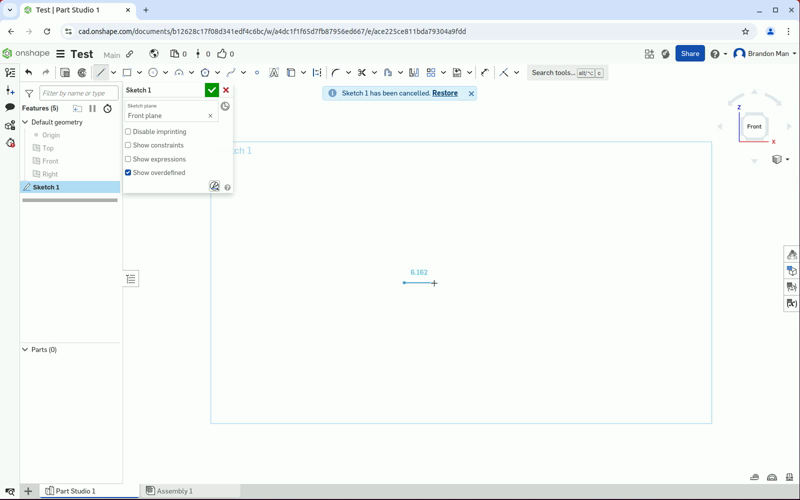
mouse_move(461, 282)
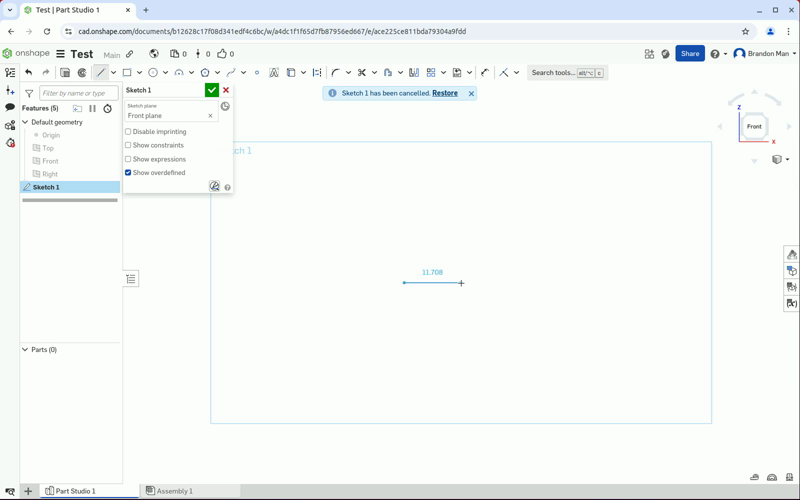
click(461, 282)
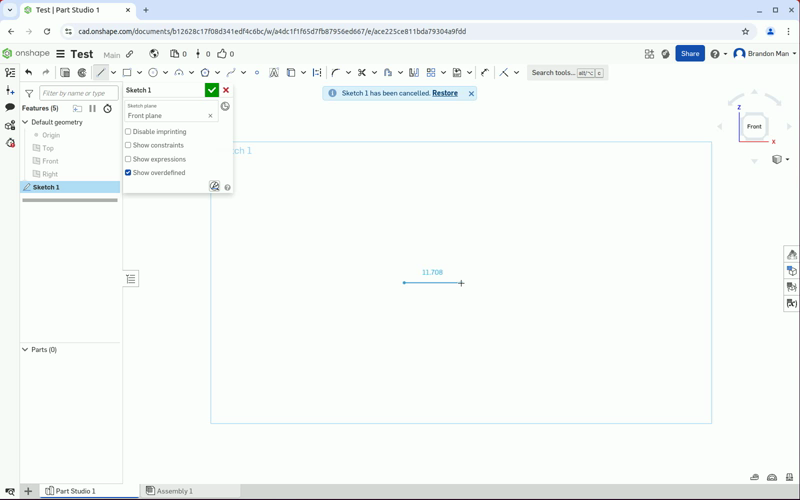
key_up(shift)
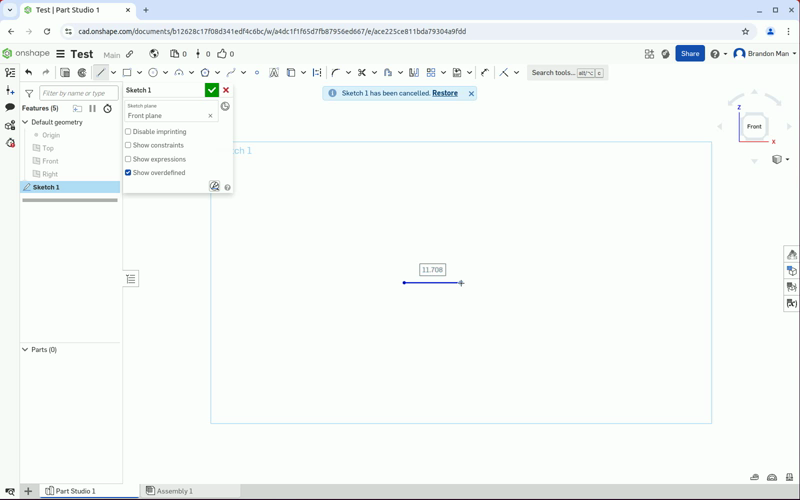
key_down(shift)
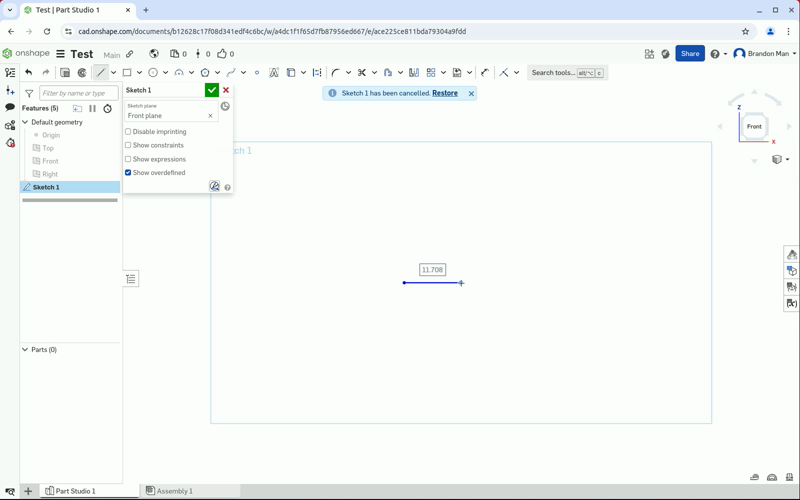
mouse_move(461, 170)
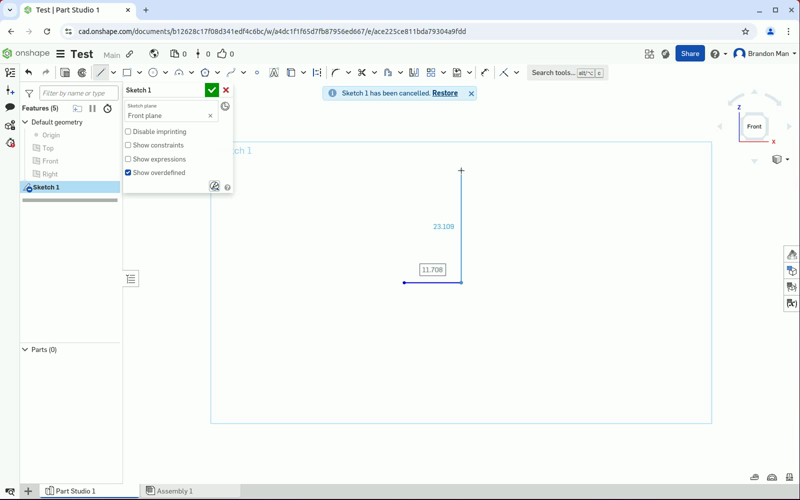
click(461, 170)
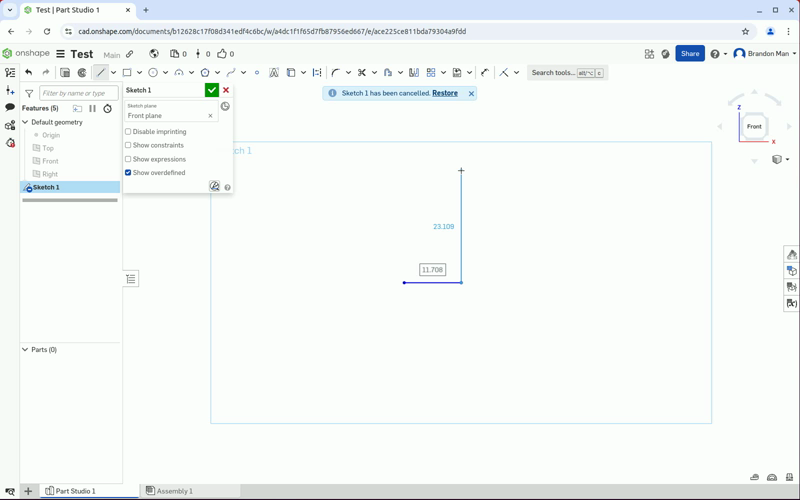
key_up(shift)
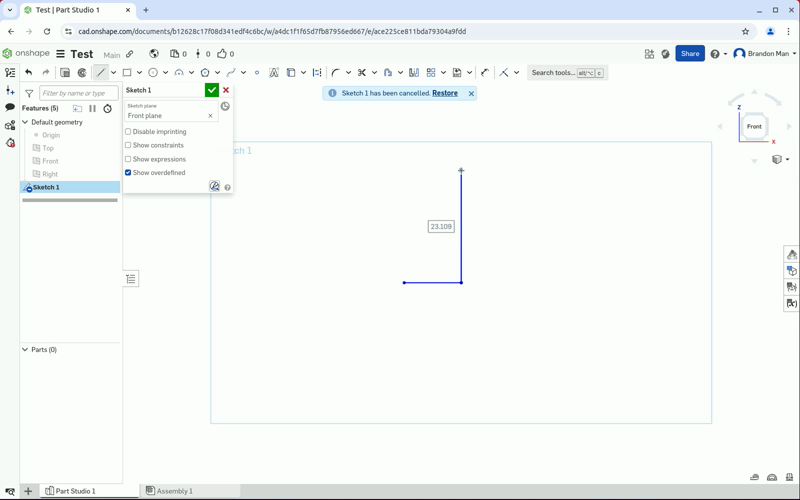
key_down(shift)
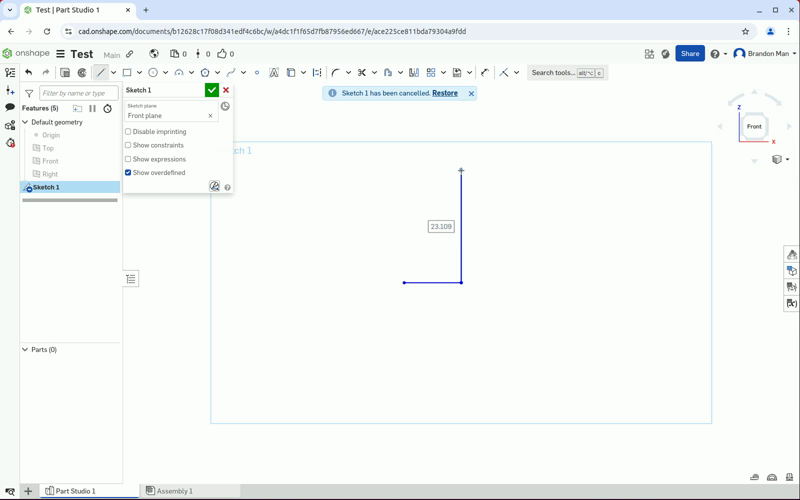
mouse_move(491, 170)
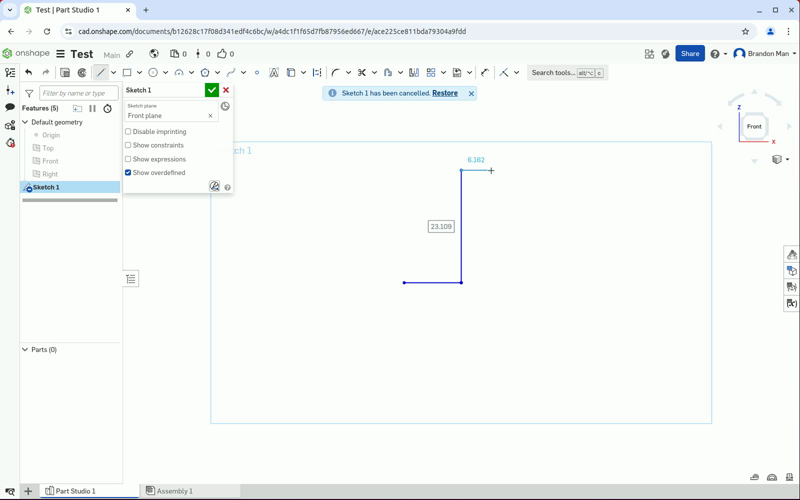
mouse_move(404, 170)
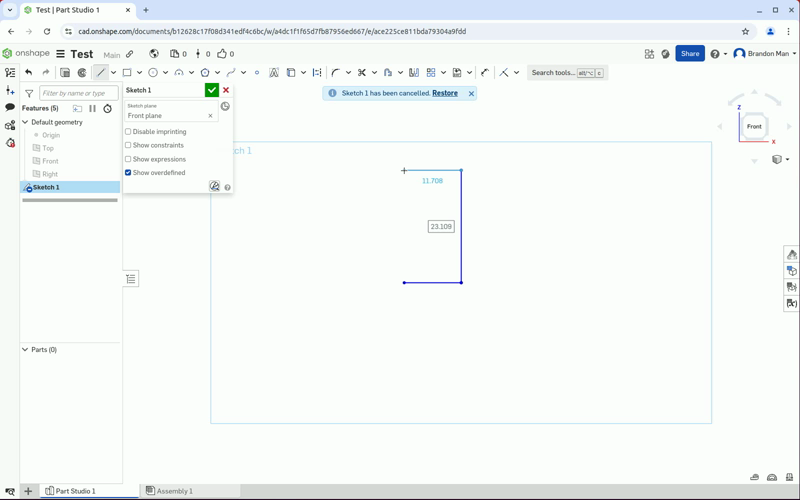
click(404, 170)
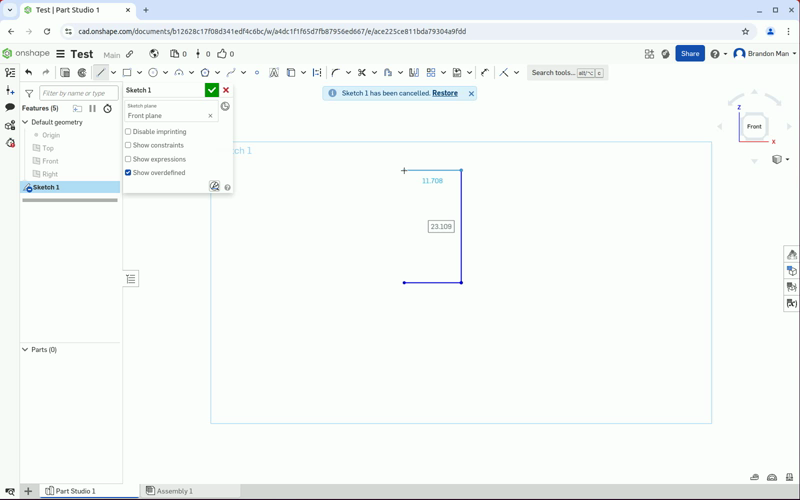
key_up(shift)
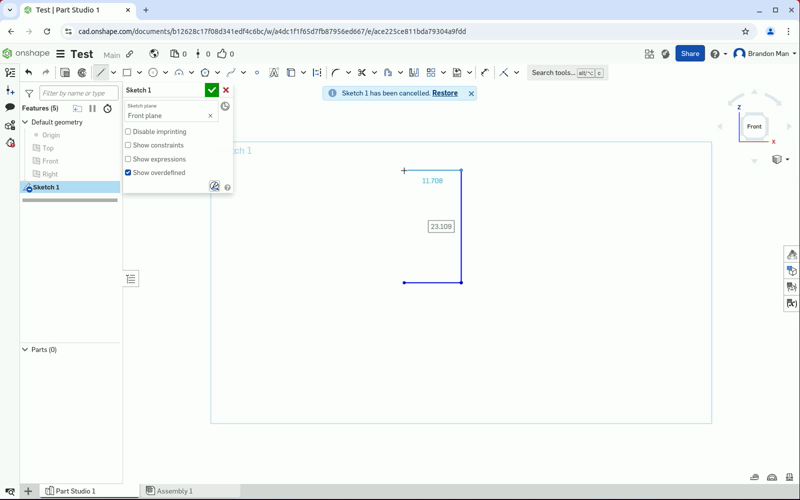
key_down(shift)
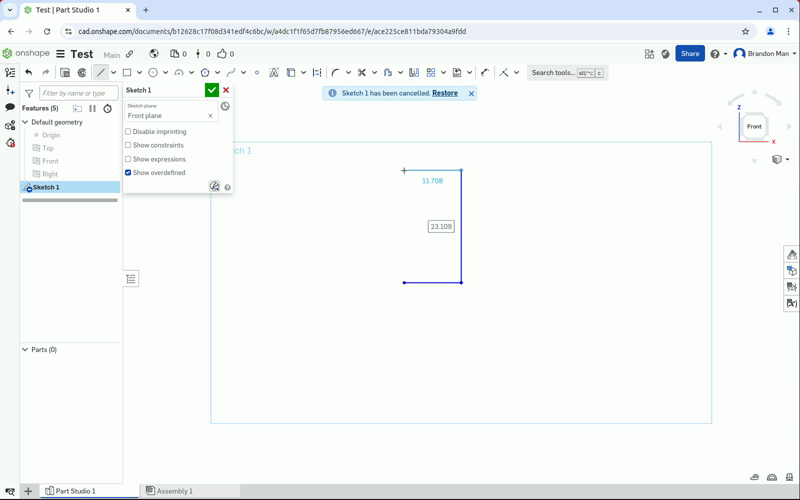
mouse_move(404, 282)
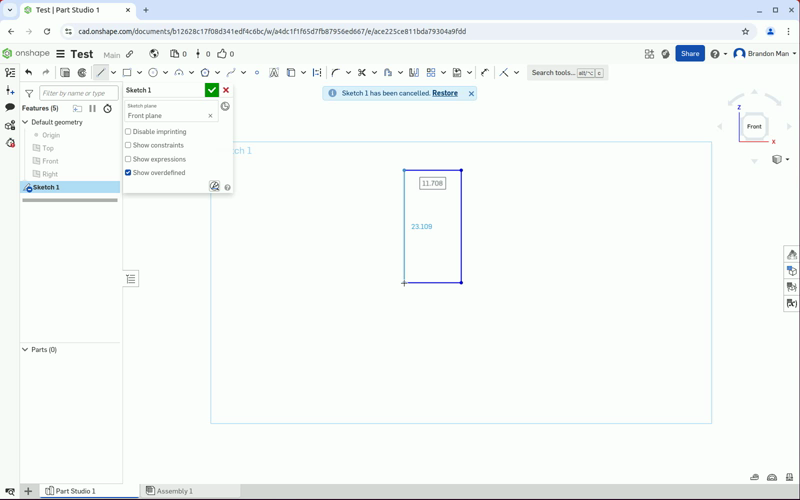
key_up(shift)
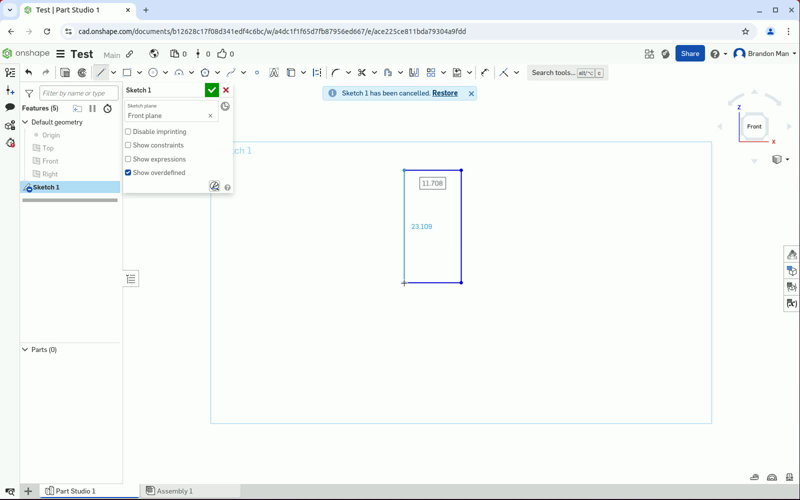
click(404, 282)
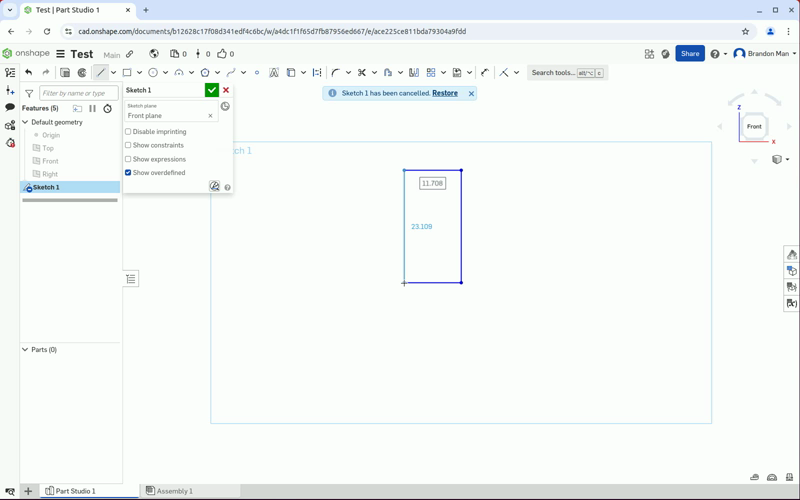
key(esc)
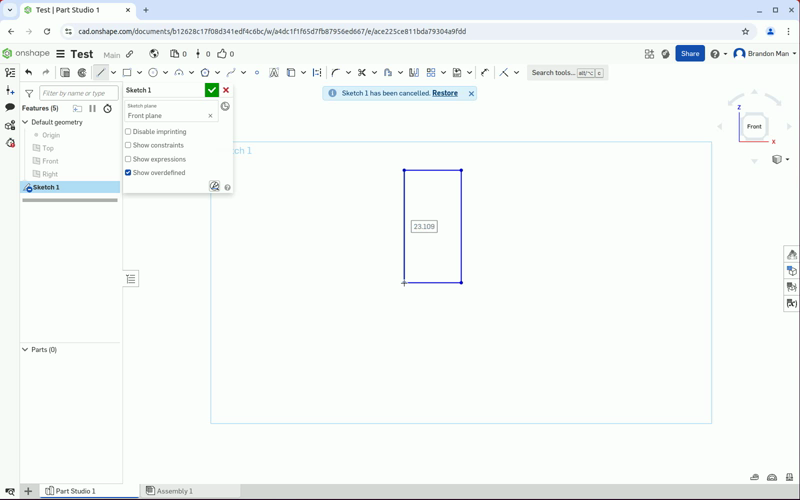
mouse_move(456, 263)
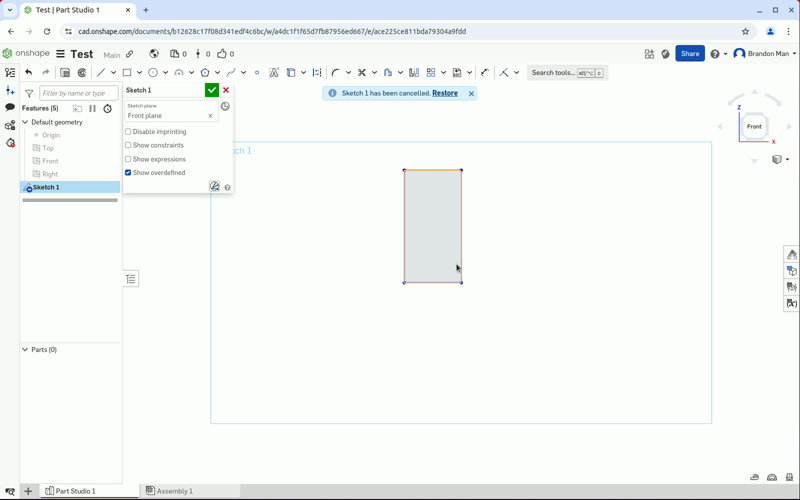
click(456, 263)
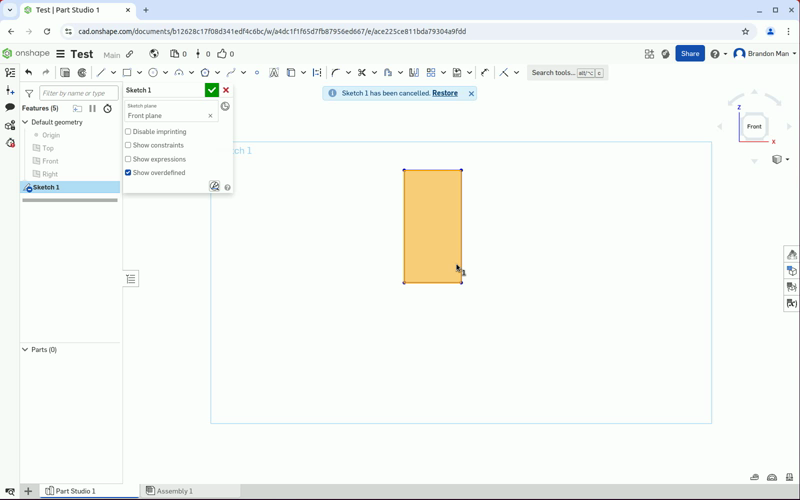
mouse_move(73, 352)
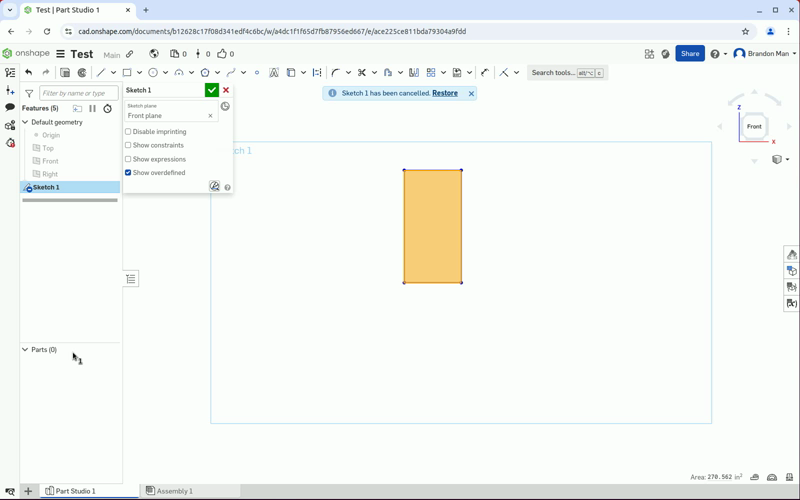
key(shift+y)
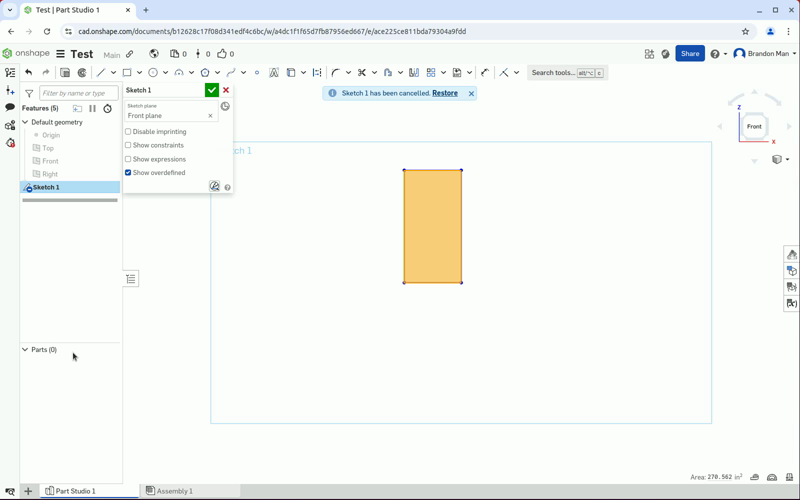
key(shift+e)
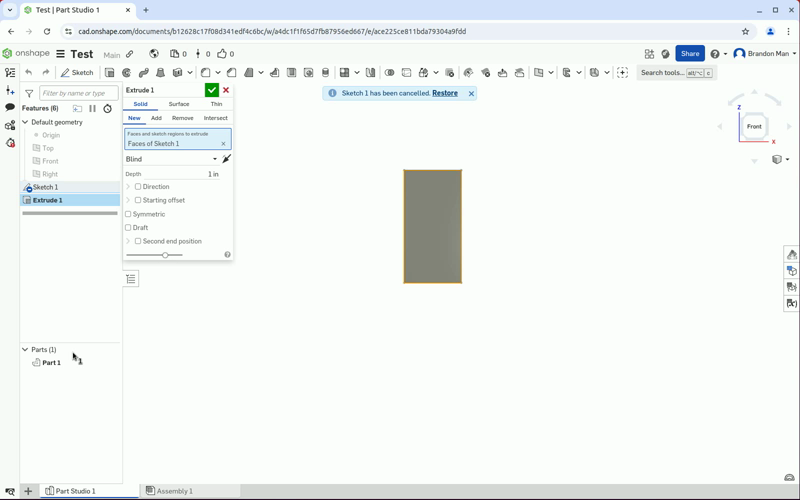
mouse_move(143, 106)
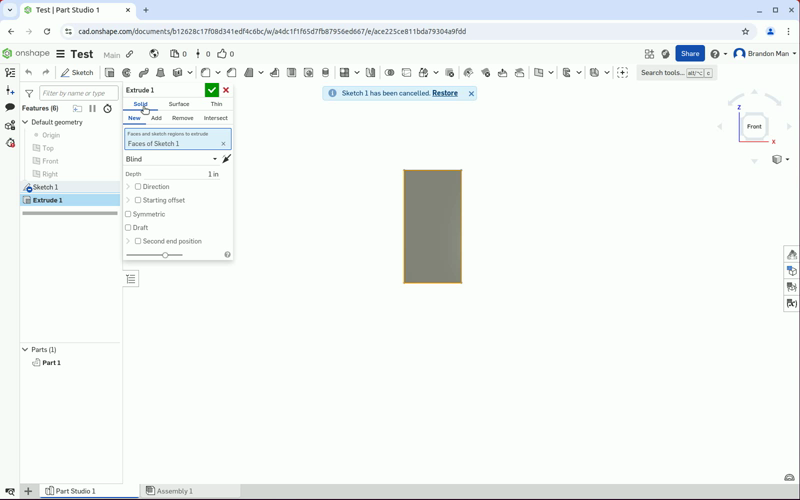
click(143, 106)
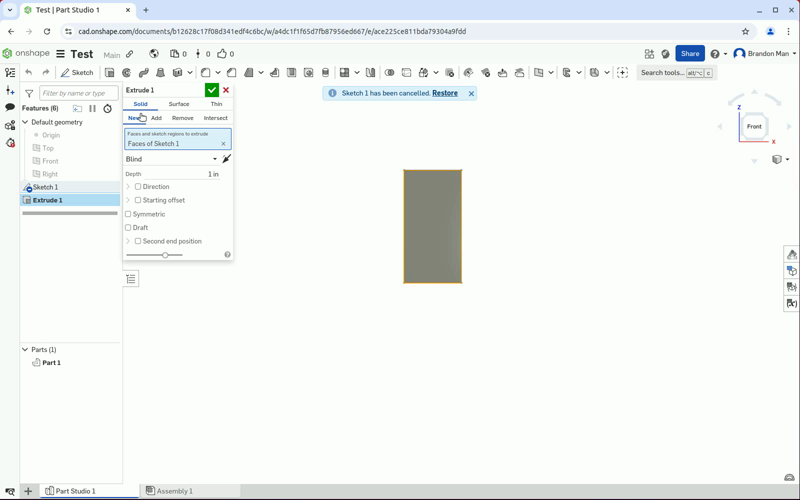
mouse_move(137, 120)
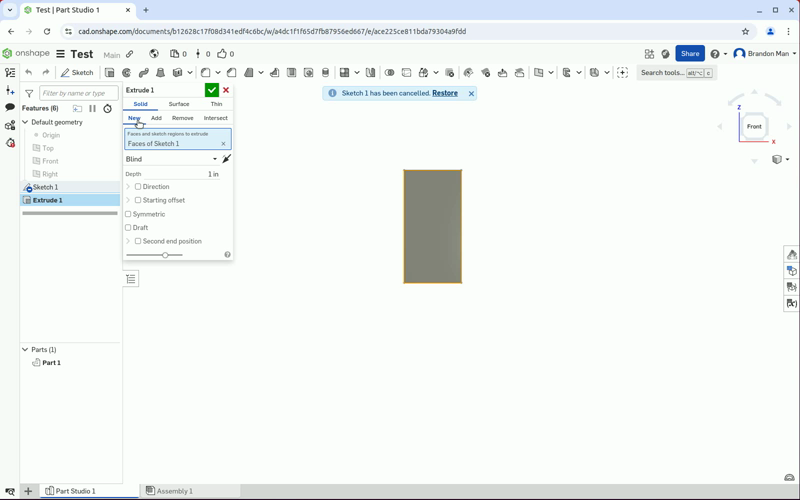
click(137, 120)
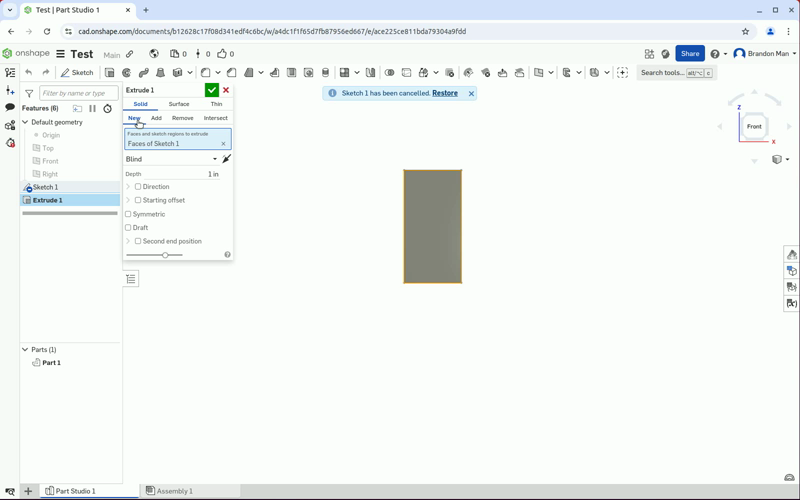
key(tab, 4)
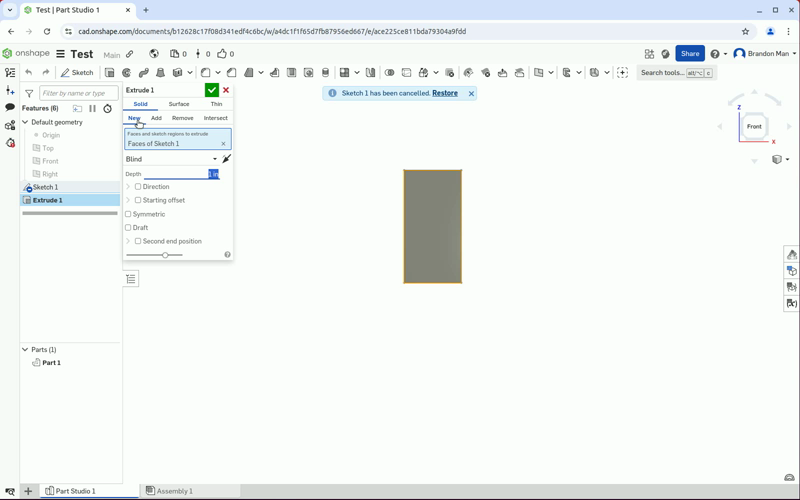
text(11.554)
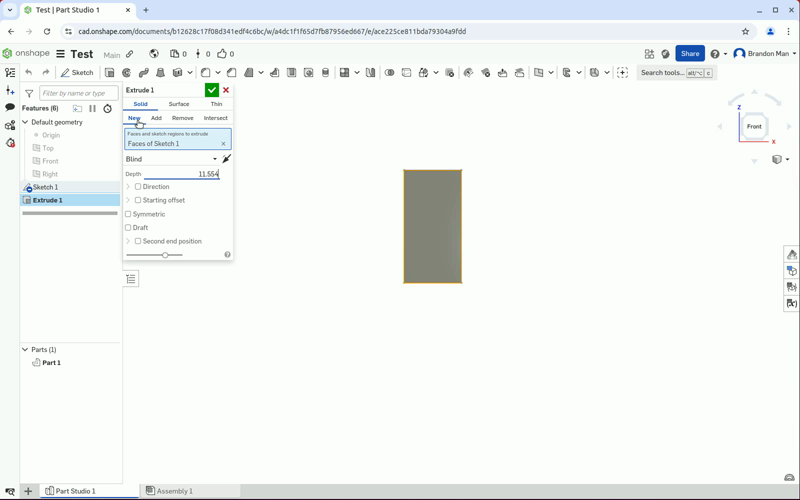
key(enter)
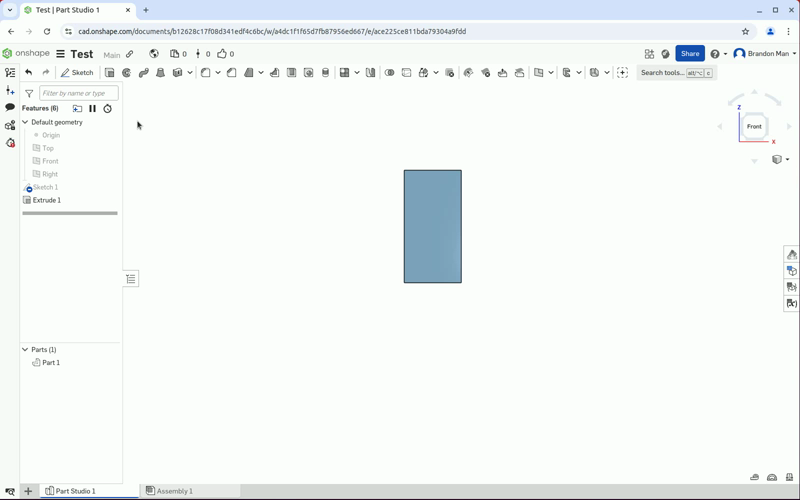
key(shift+h)
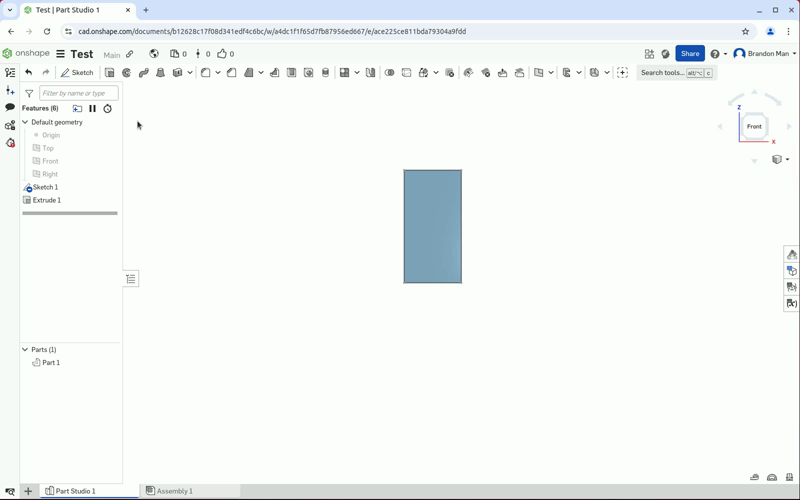
key(shift+h)
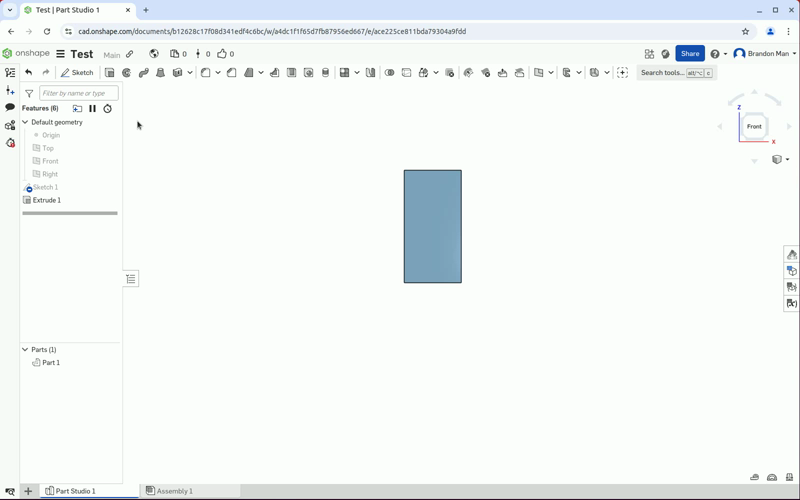
mouse_move(73, 189)
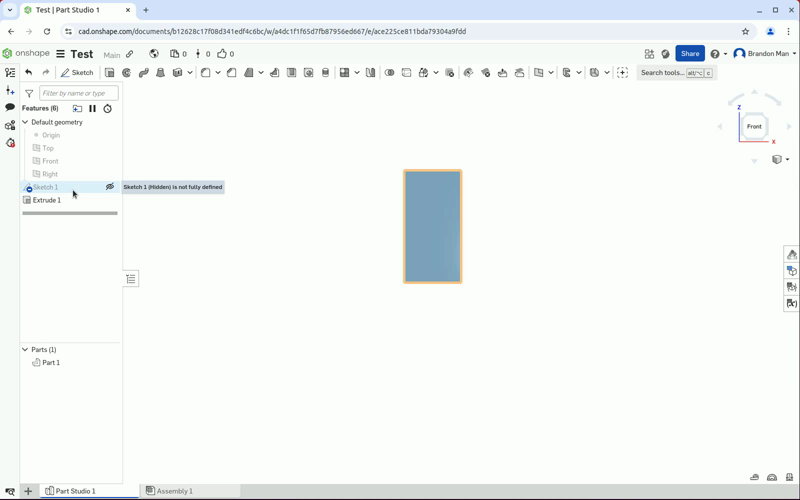
click(73, 189)
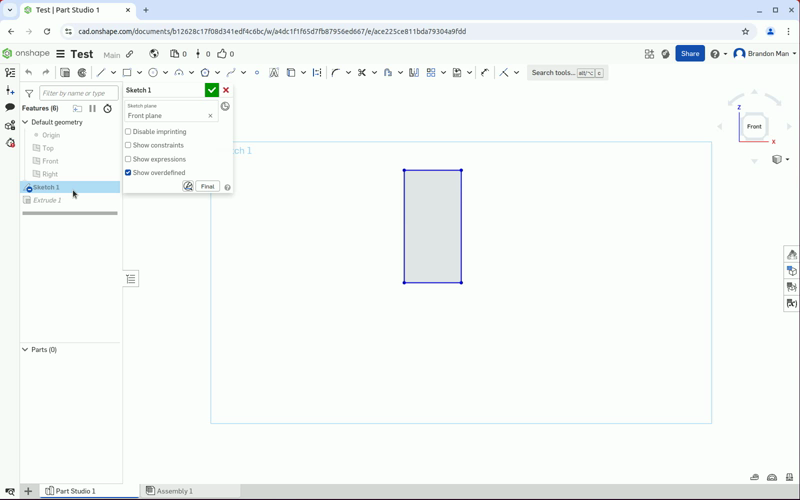
mouse_move(229, 92)
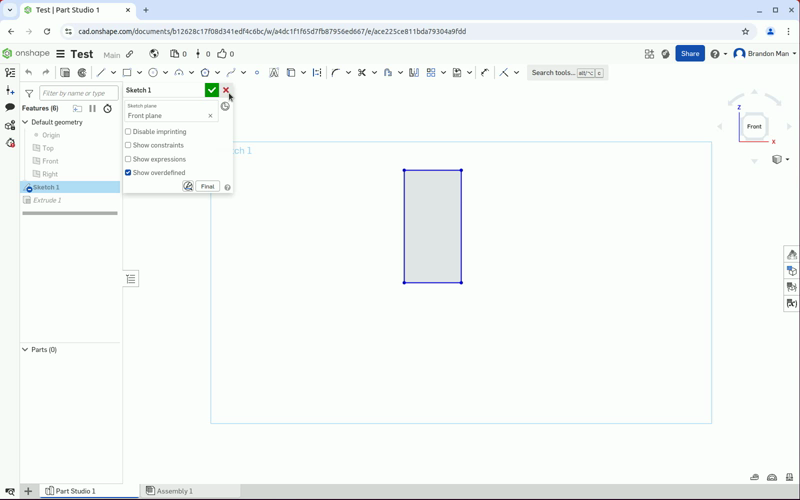
click(229, 92)
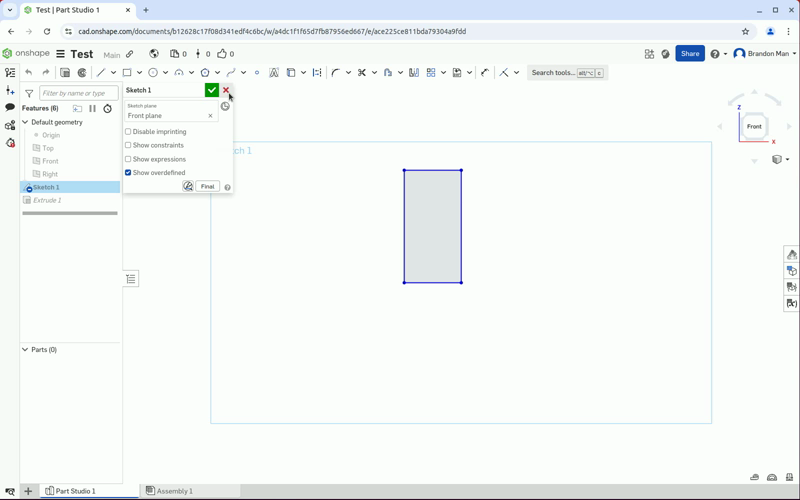
key(shift+s)
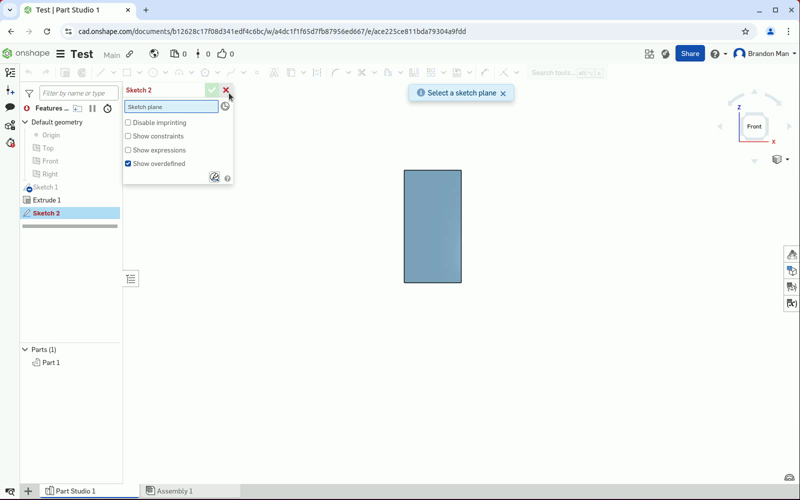
mouse_move(73, 163)
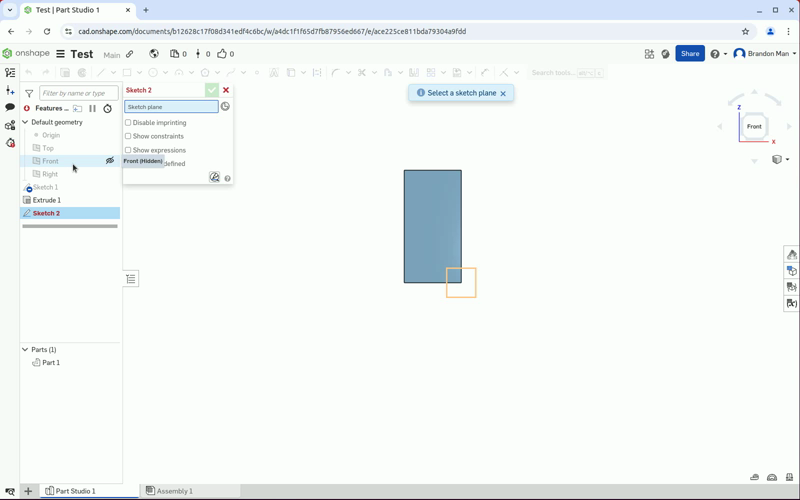
click(73, 163)
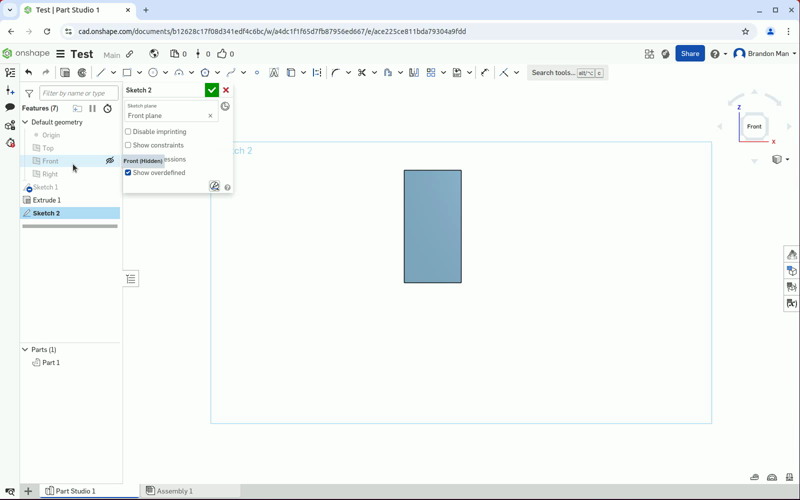
mouse_move(73, 352)
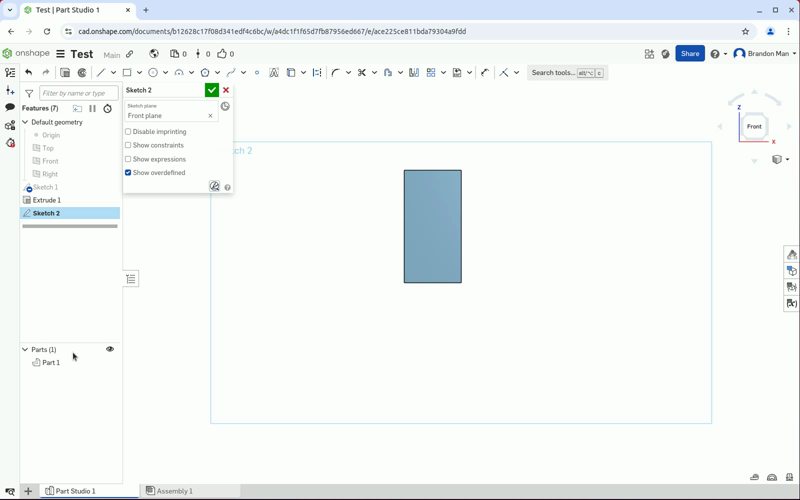
key(y)
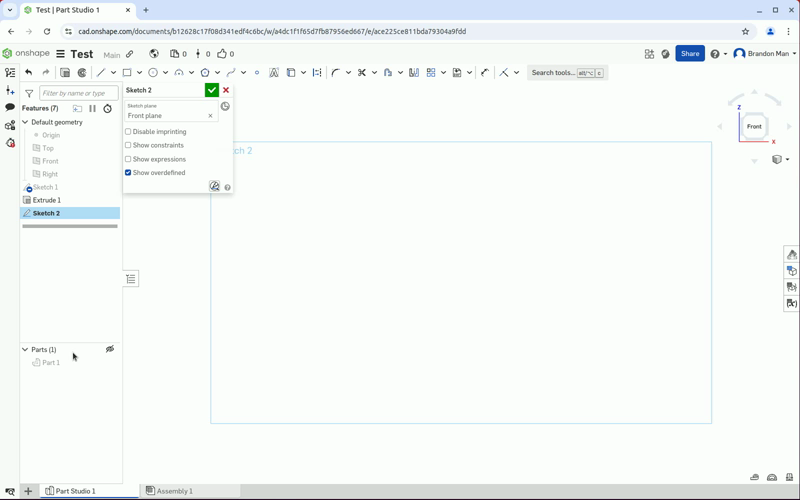
key(l)
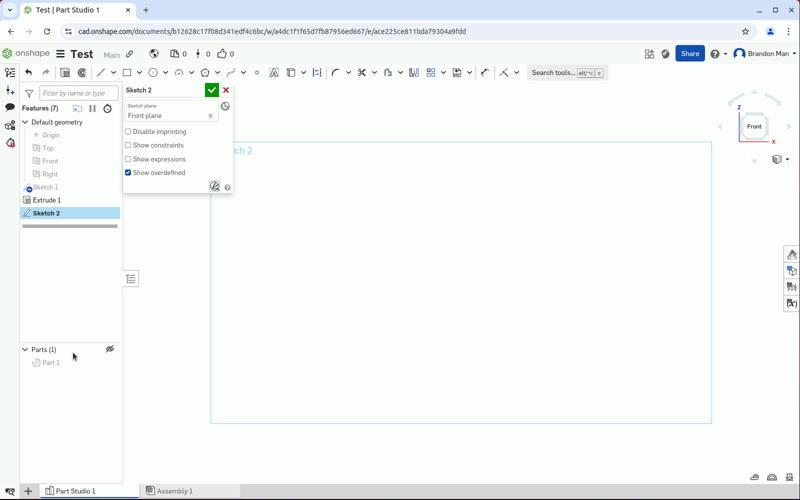
key_down(shift)
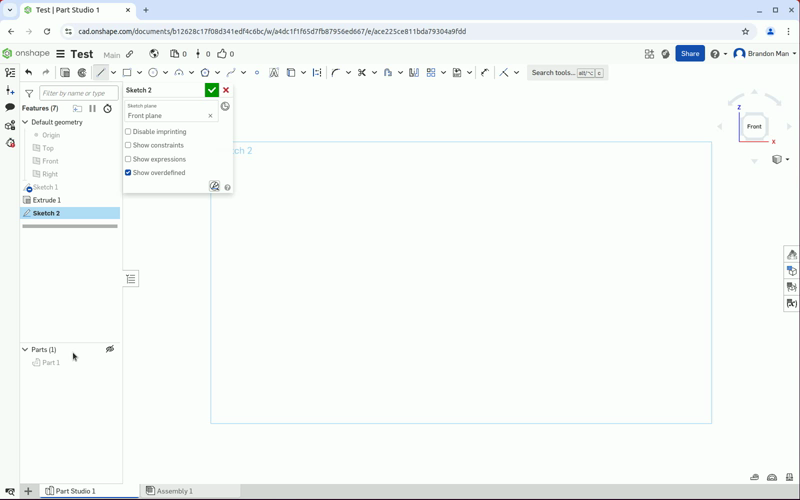
mouse_move(378, 266)
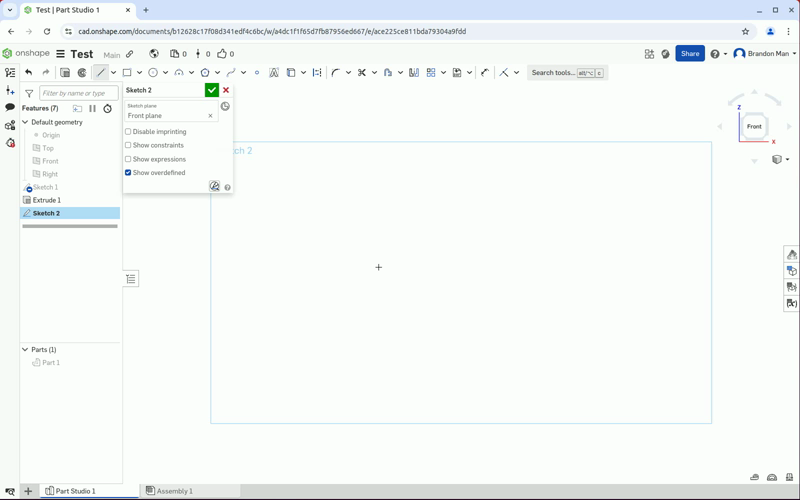
click(378, 266)
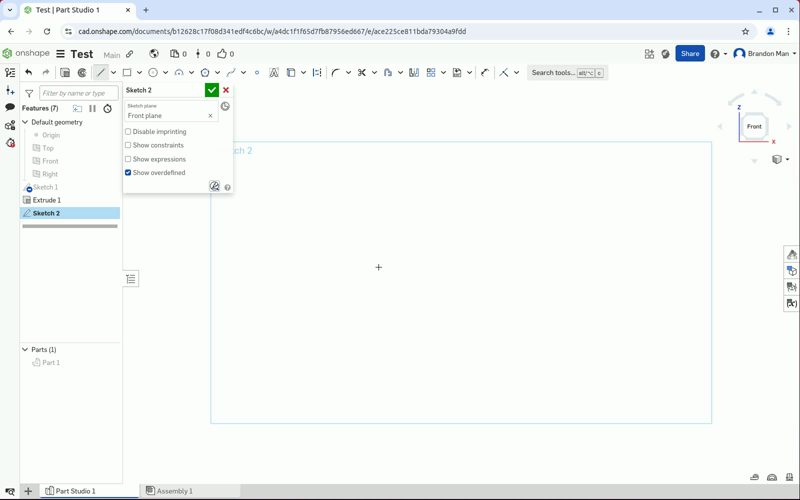
key_up(shift)
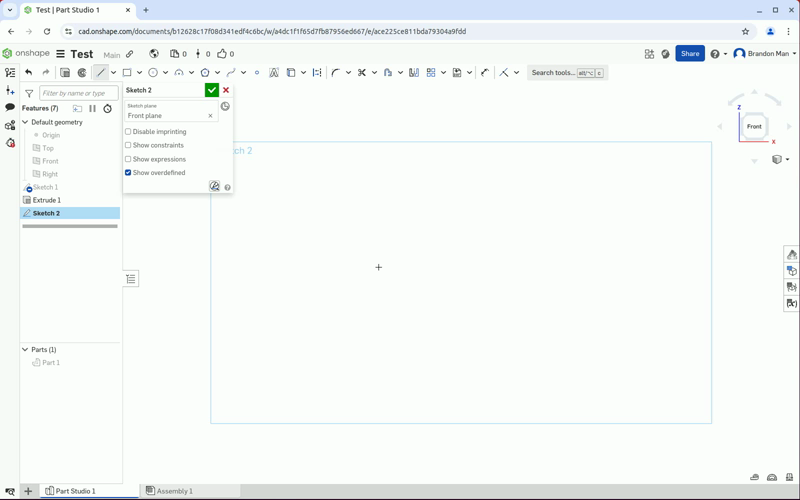
key_down(shift)
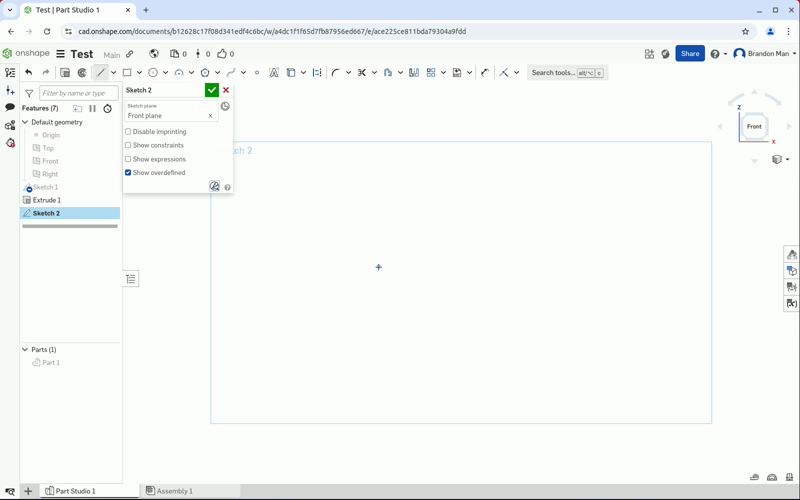
mouse_move(408, 266)
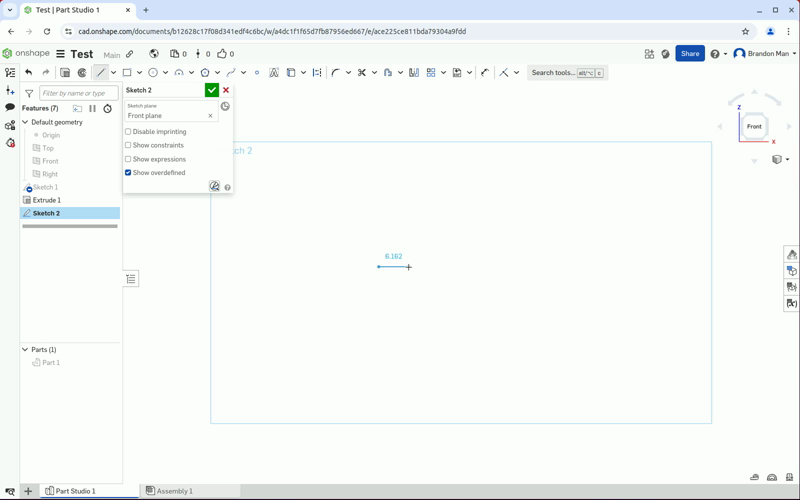
mouse_move(435, 266)
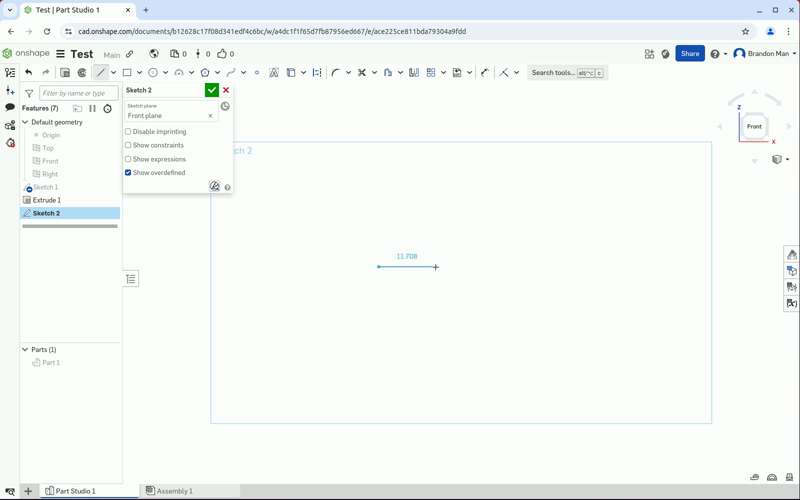
click(435, 266)
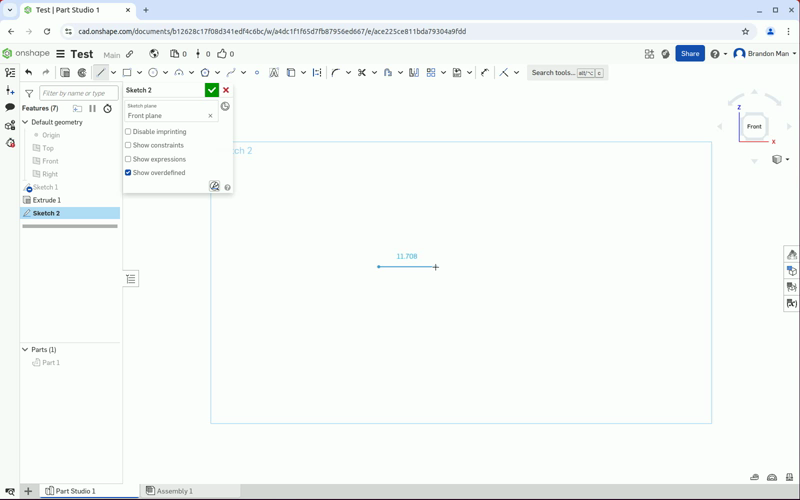
key_up(shift)
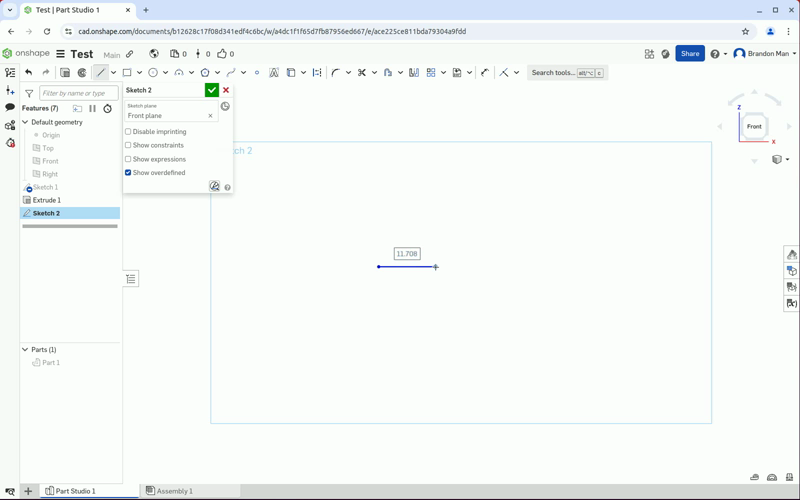
key_down(shift)
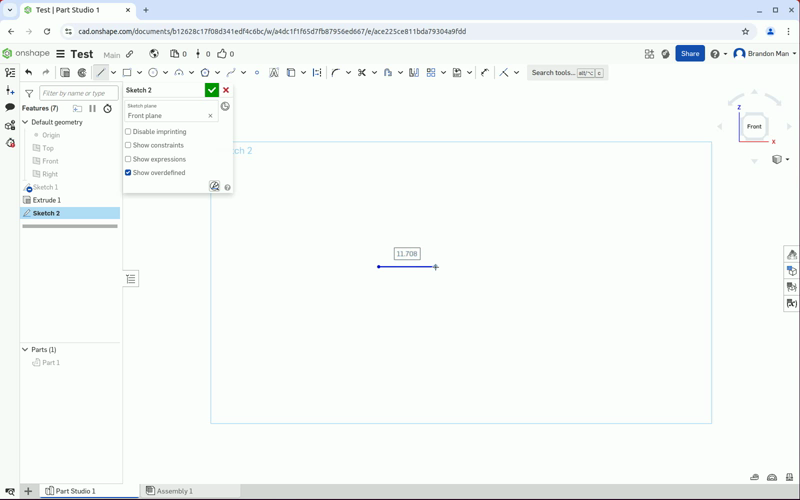
mouse_move(465, 266)
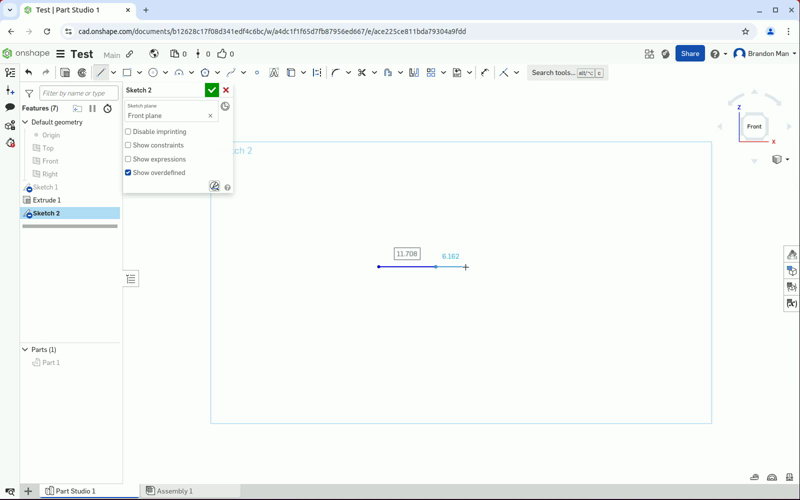
mouse_move(435, 236)
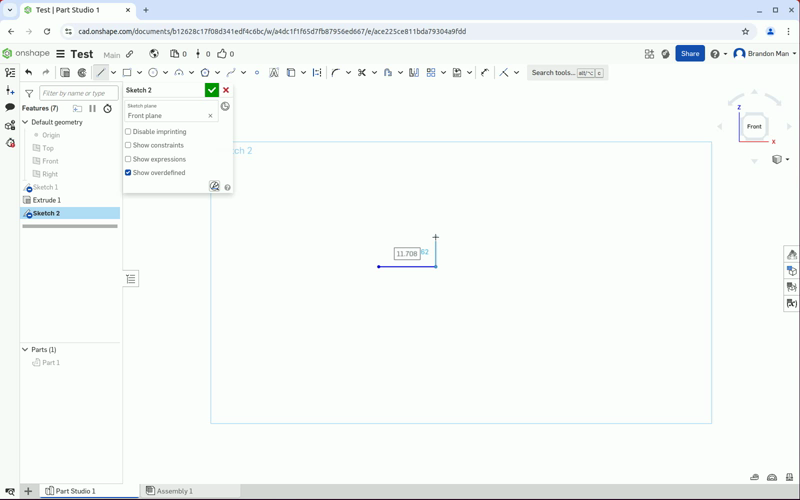
click(435, 236)
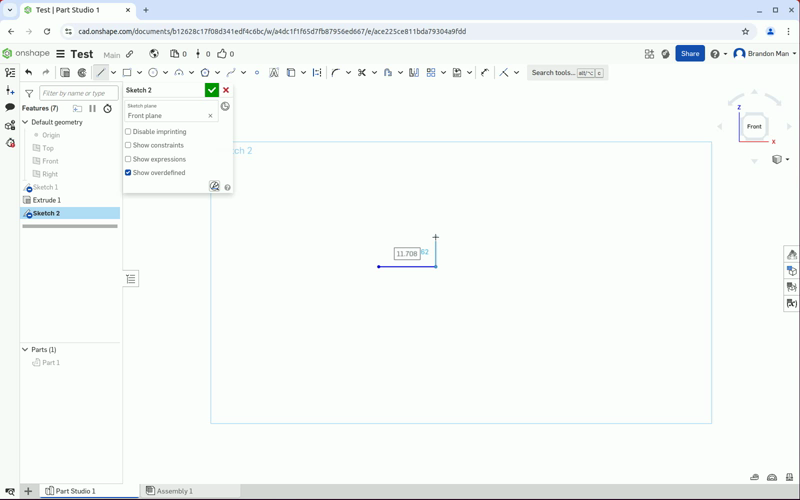
key_up(shift)
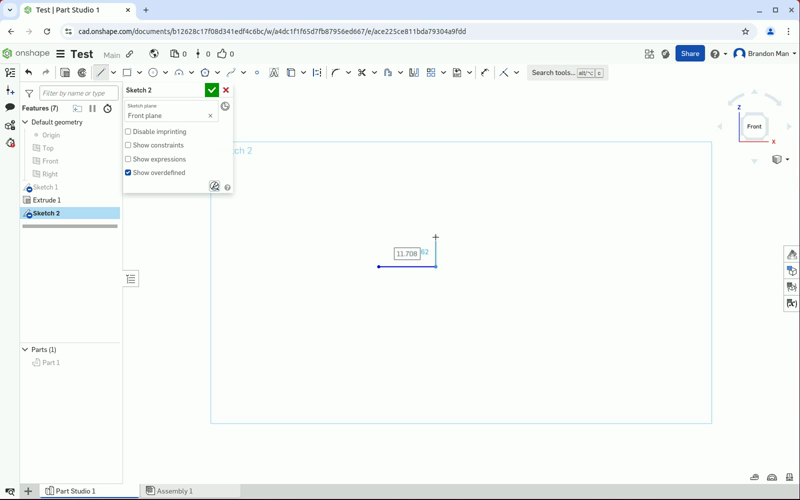
key_down(shift)
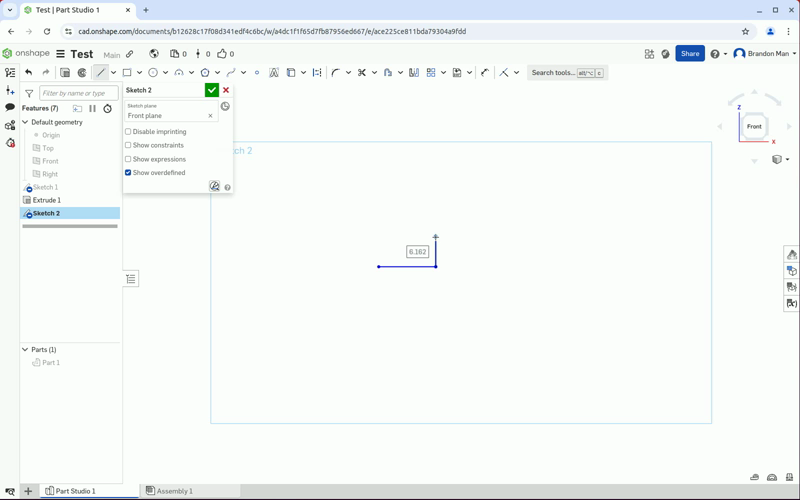
mouse_move(465, 236)
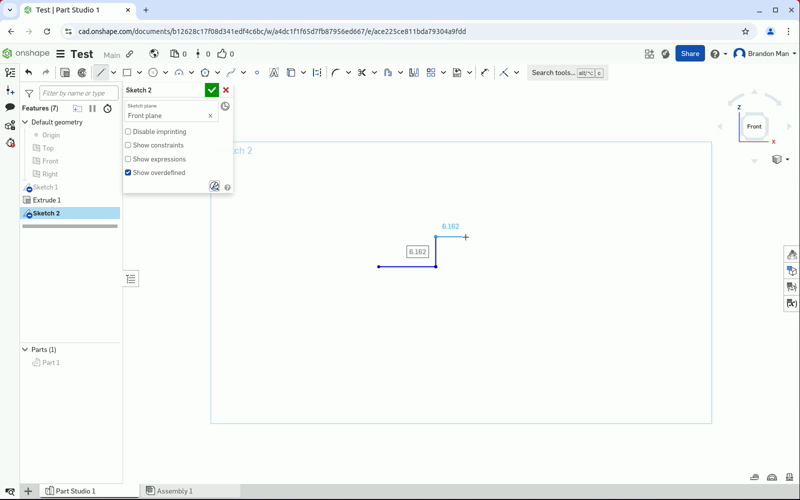
mouse_move(378, 236)
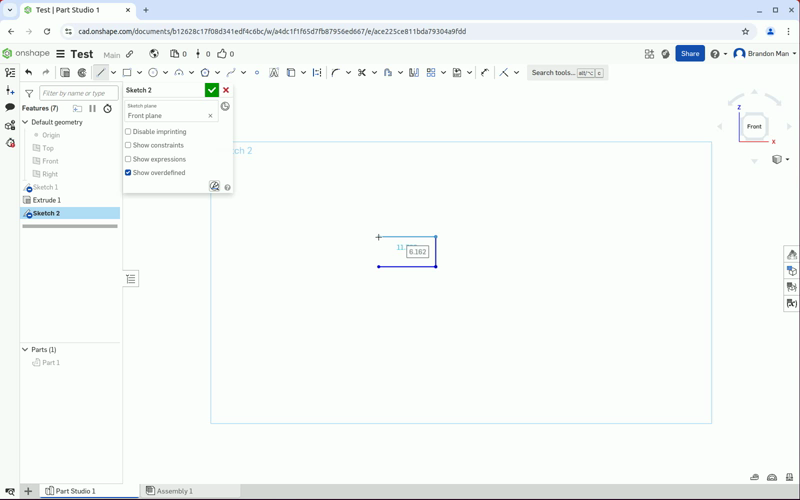
click(378, 236)
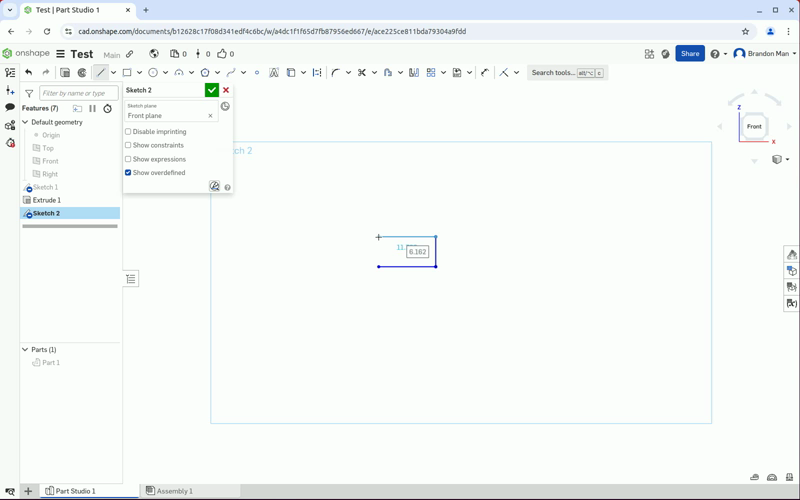
key_up(shift)
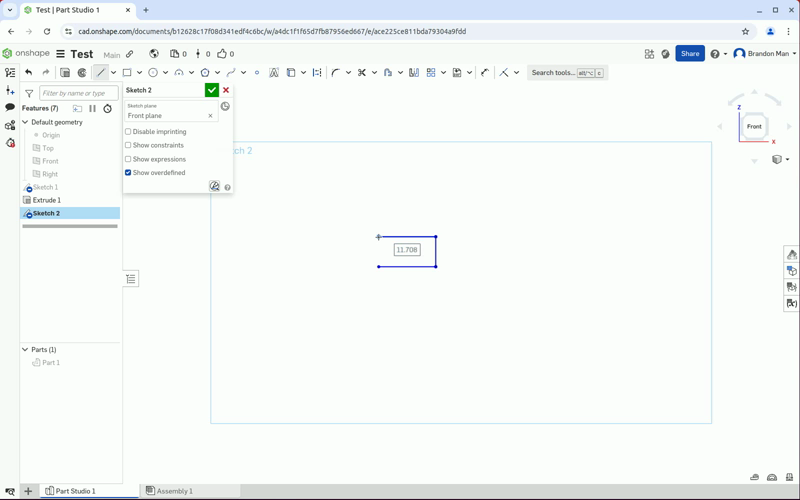
mouse_move(408, 236)
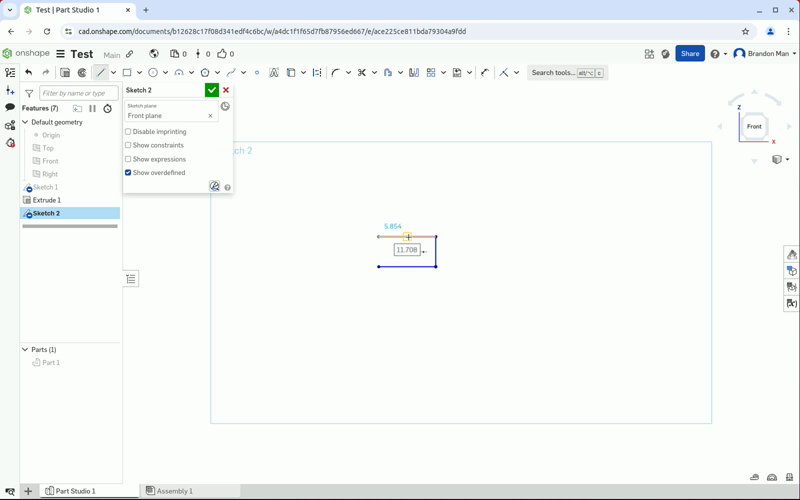
key_down(shift)
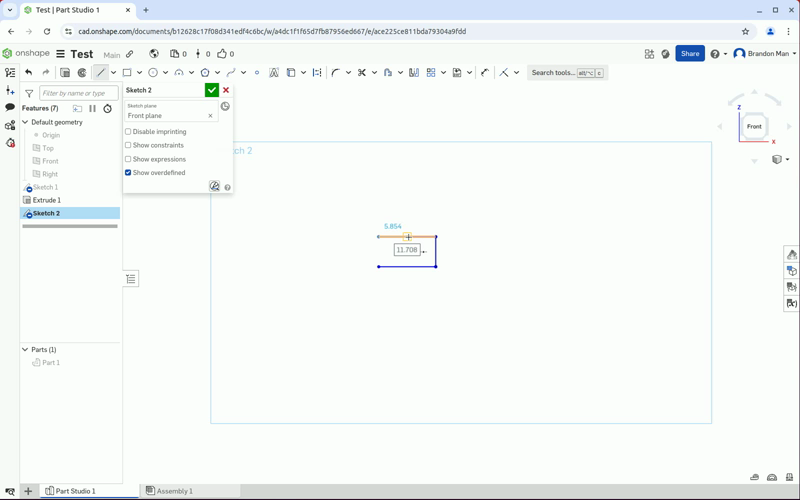
mouse_move(378, 266)
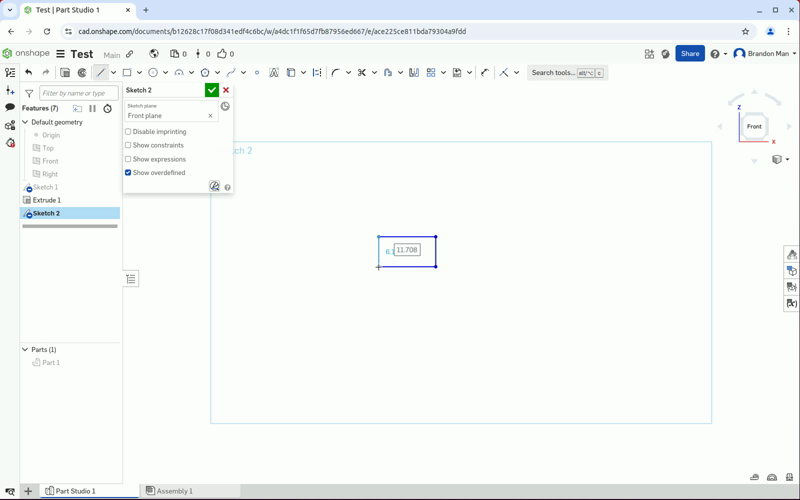
key_up(shift)
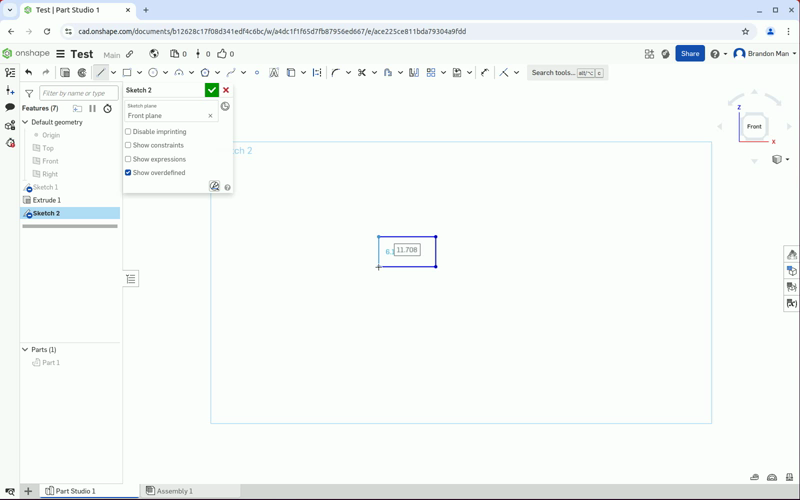
click(378, 266)
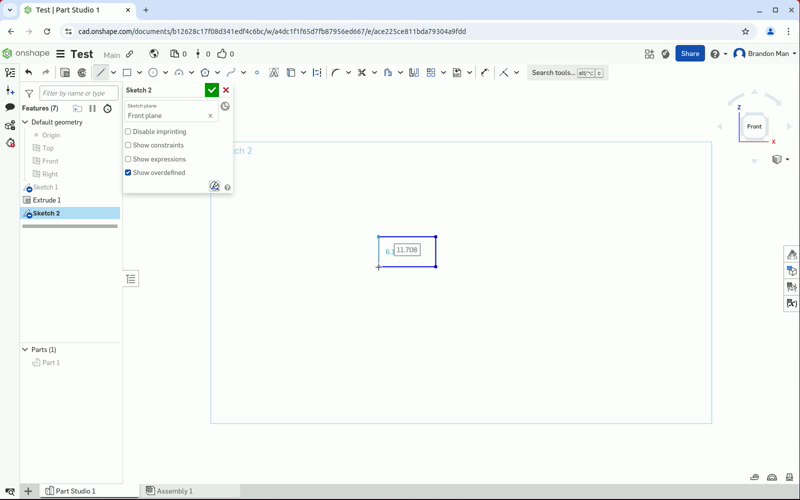
key(esc)
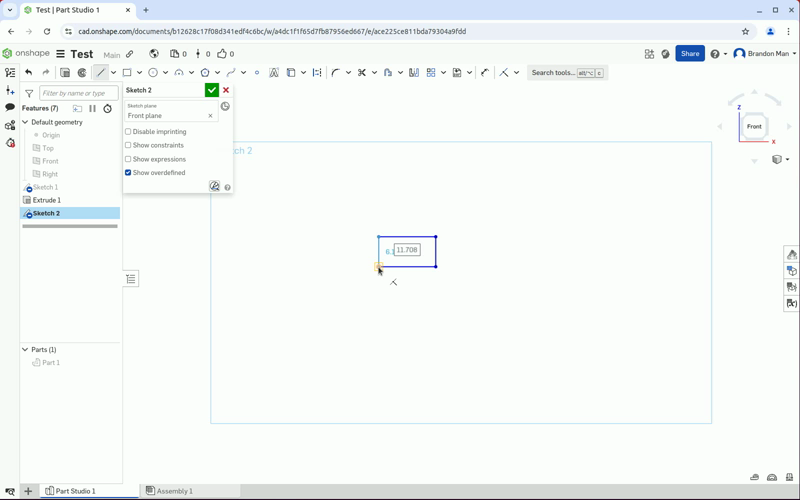
mouse_move(426, 260)
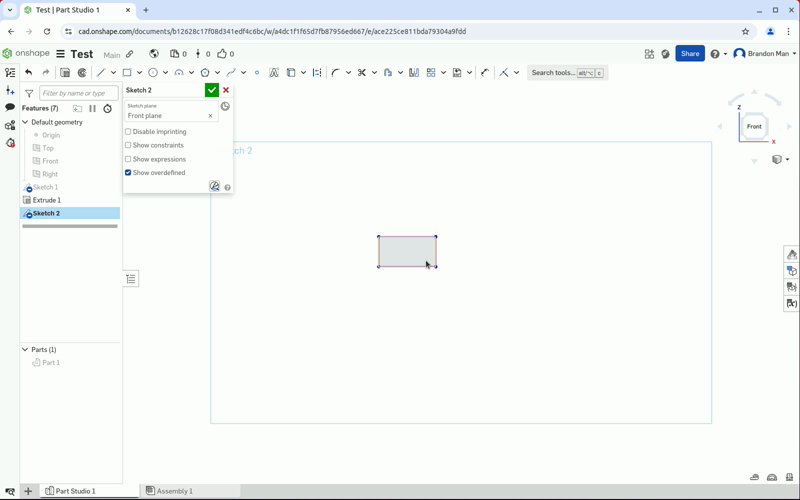
scroll(6)
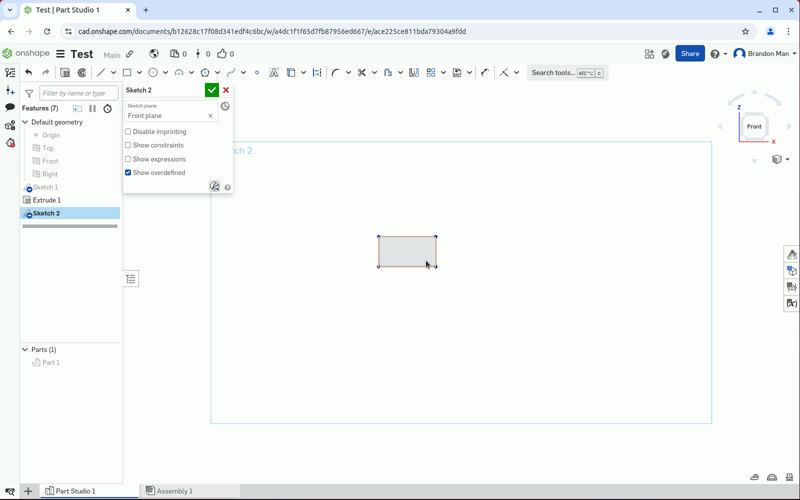
scroll(6)
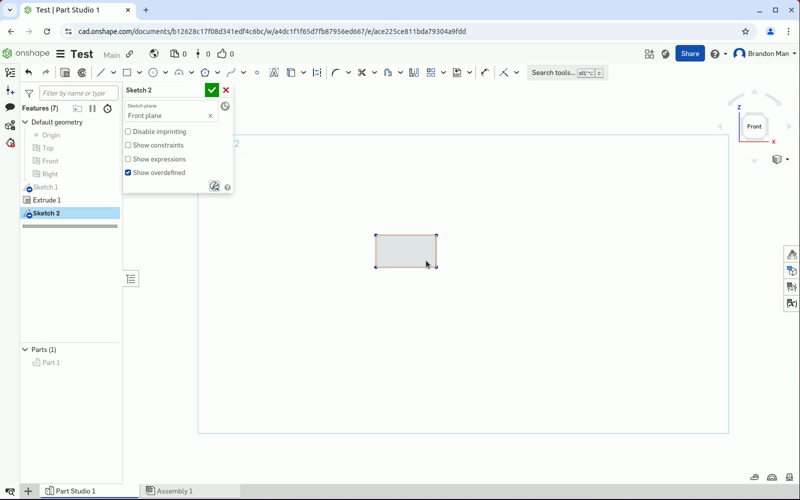
scroll(6)
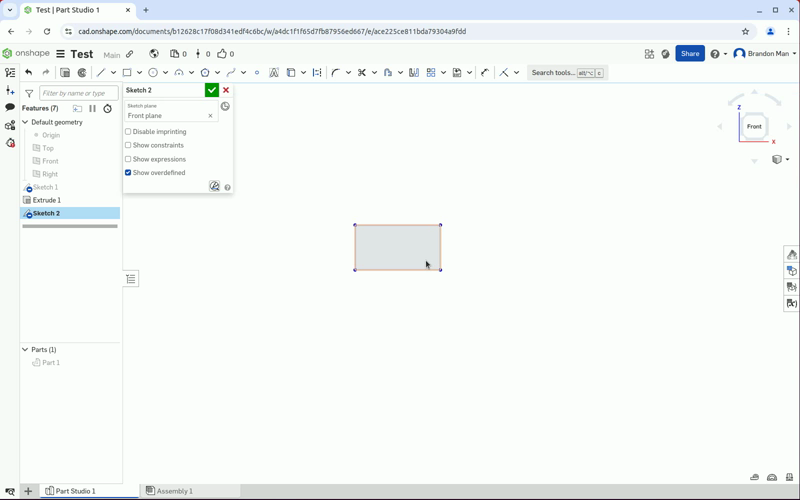
scroll(6)
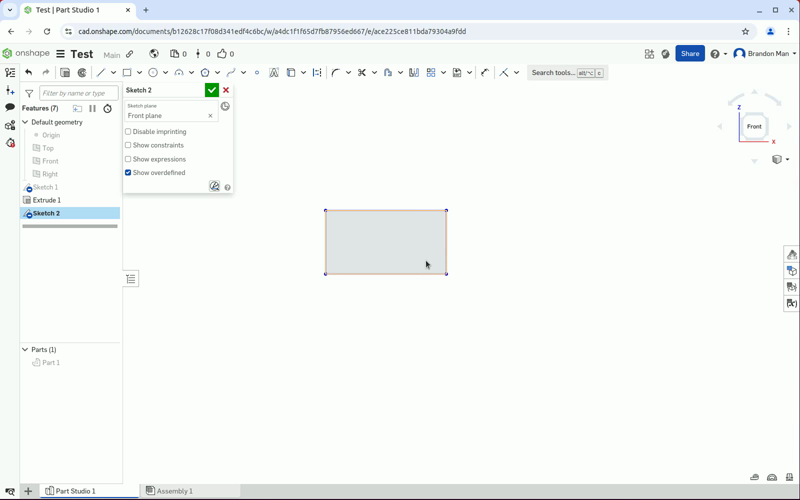
scroll(6)
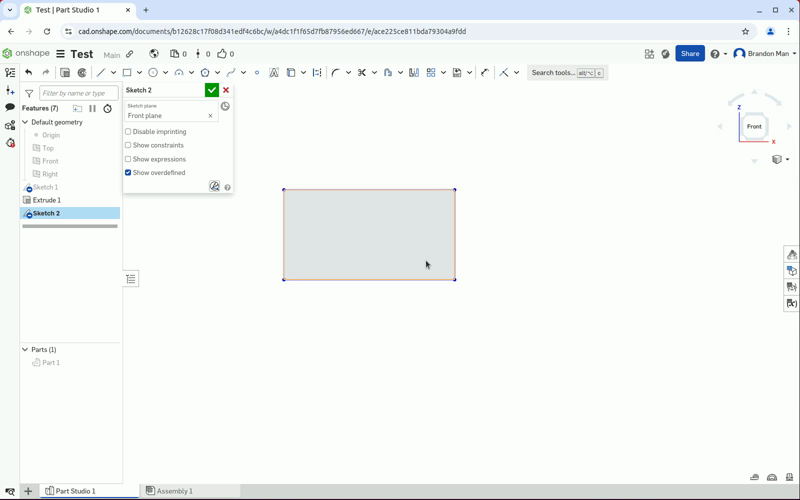
scroll(6)
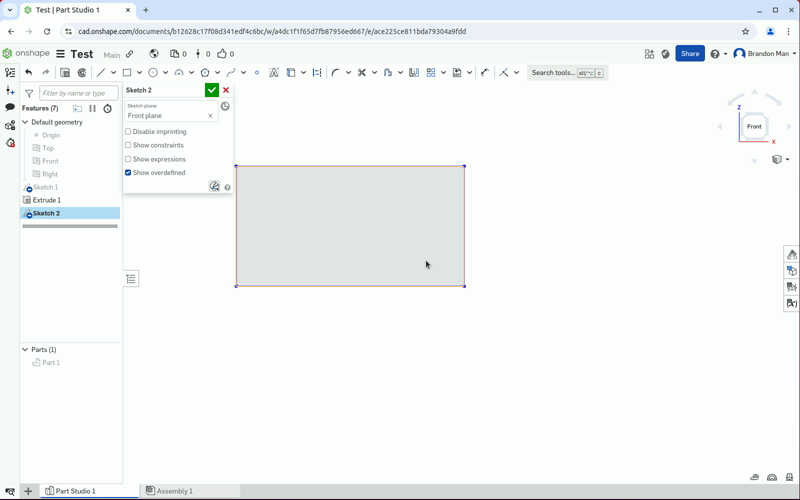
scroll(6)
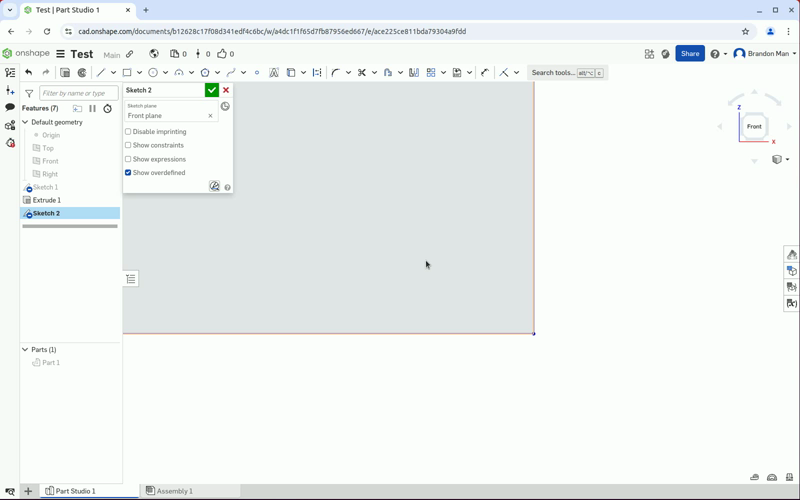
click(426, 260)
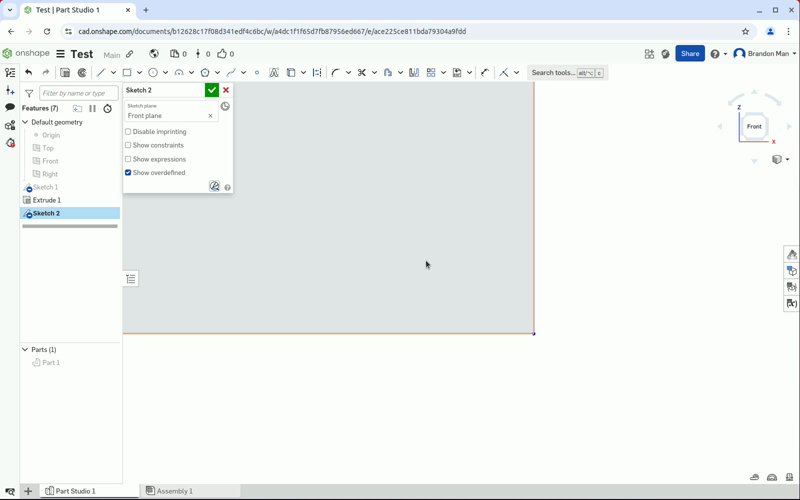
scroll(-6)
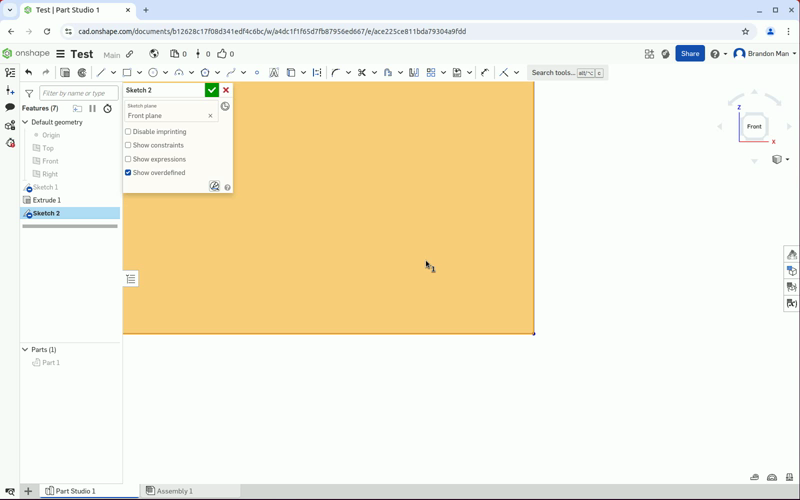
scroll(-6)
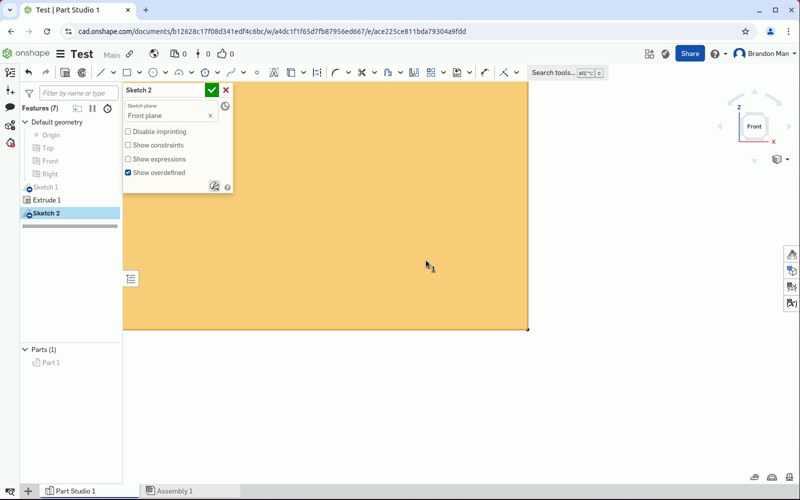
scroll(-6)
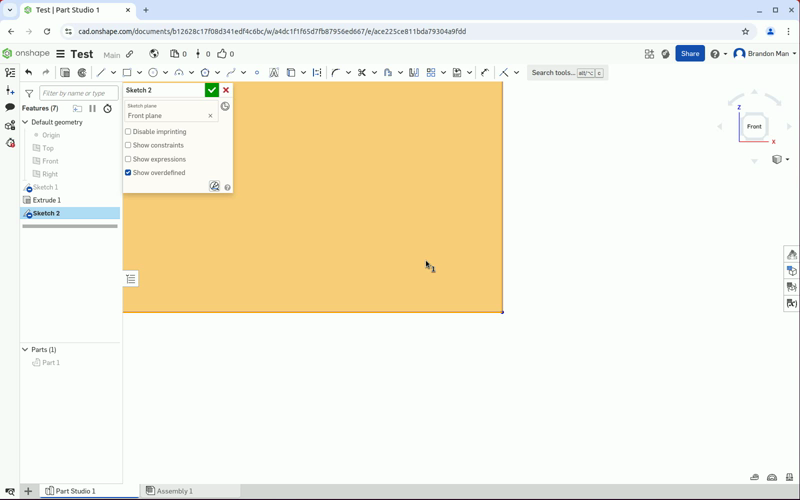
scroll(-6)
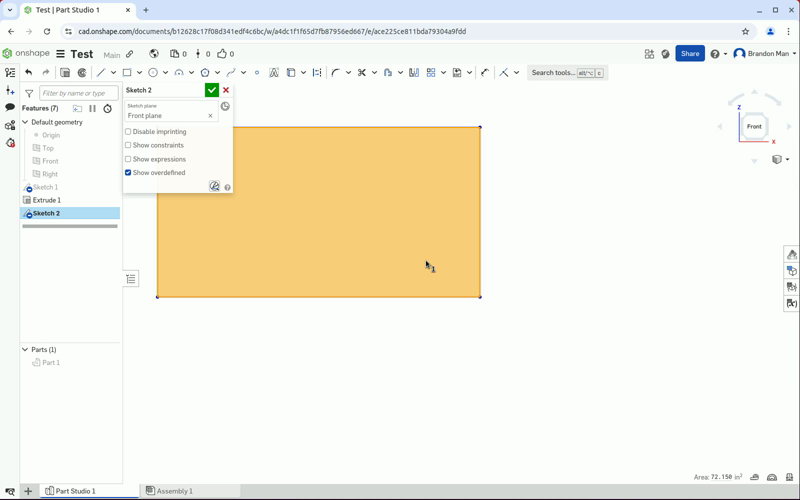
scroll(-6)
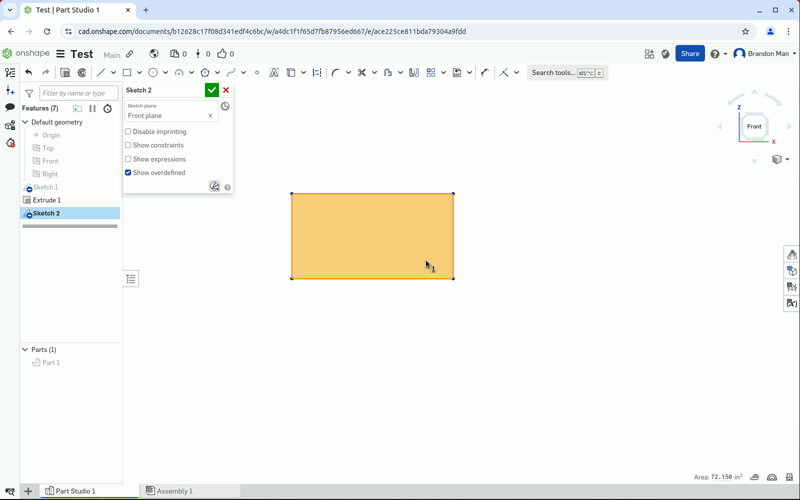
scroll(-6)
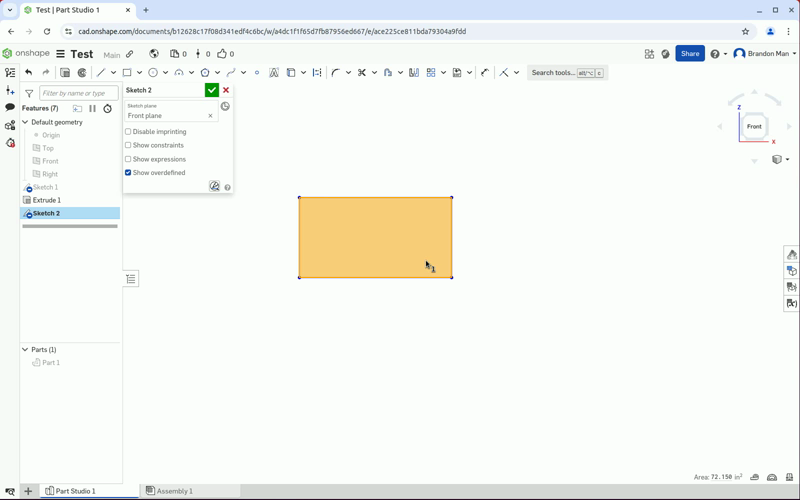
scroll(-6)
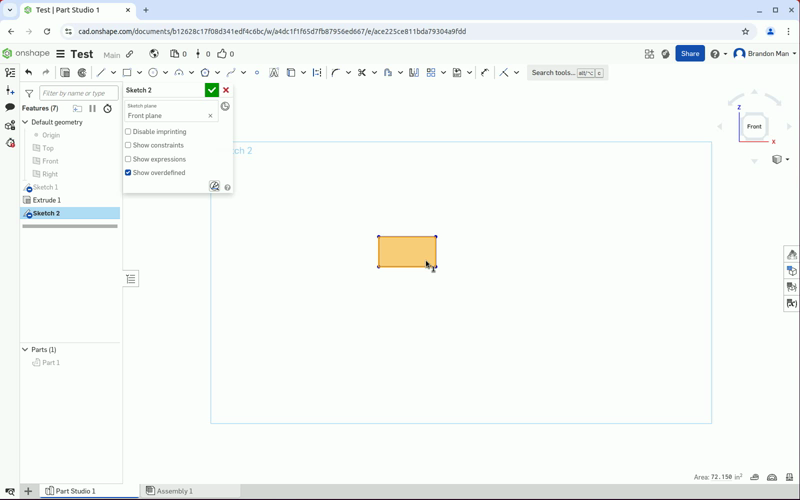
mouse_move(73, 352)
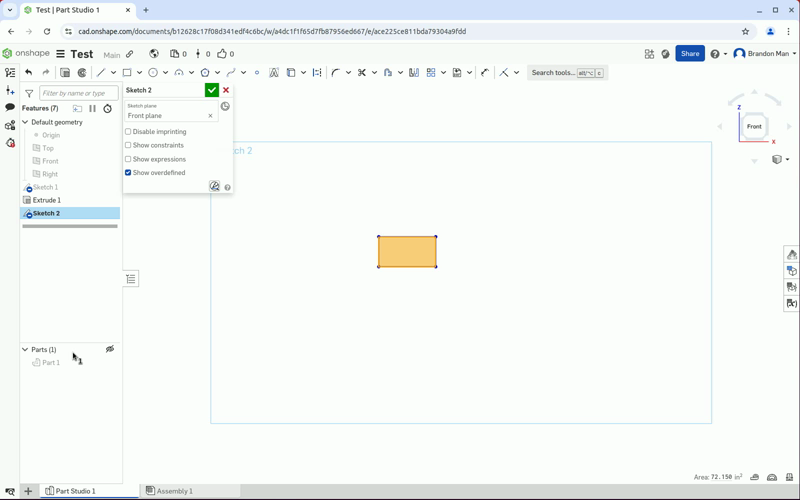
key(shift+y)
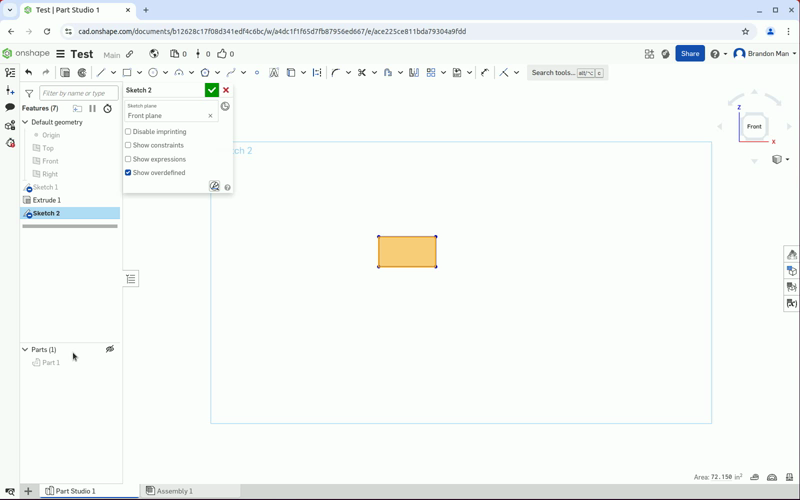
key(shift+e)
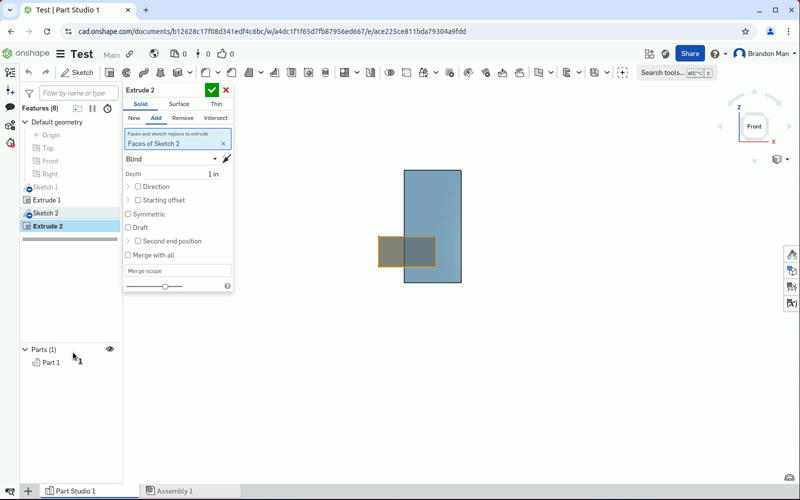
mouse_move(143, 106)
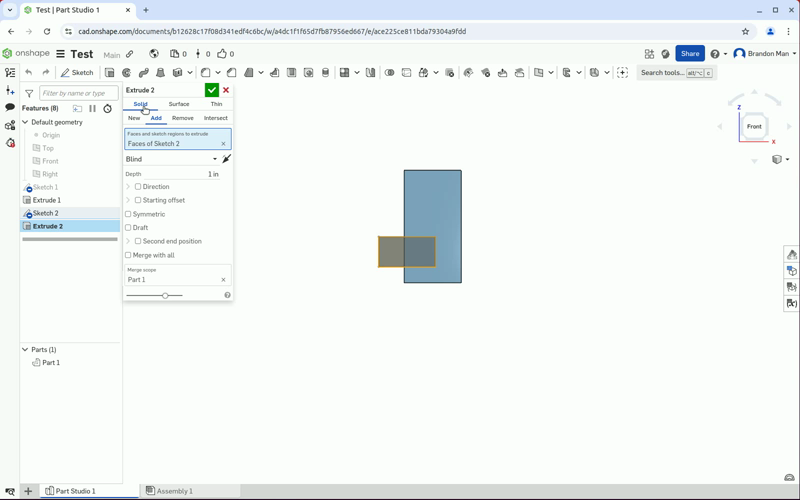
click(143, 106)
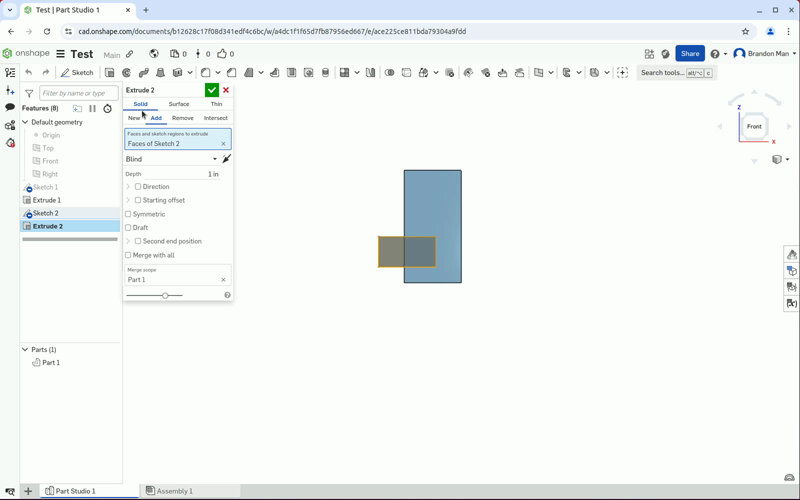
mouse_move(137, 120)
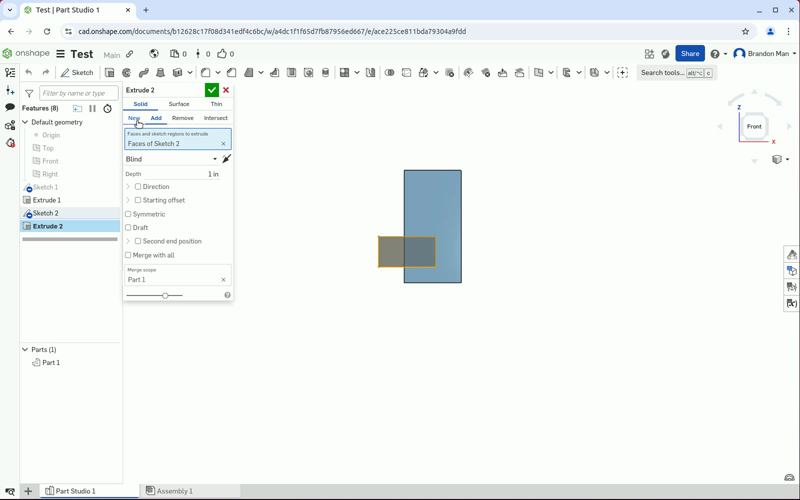
click(137, 120)
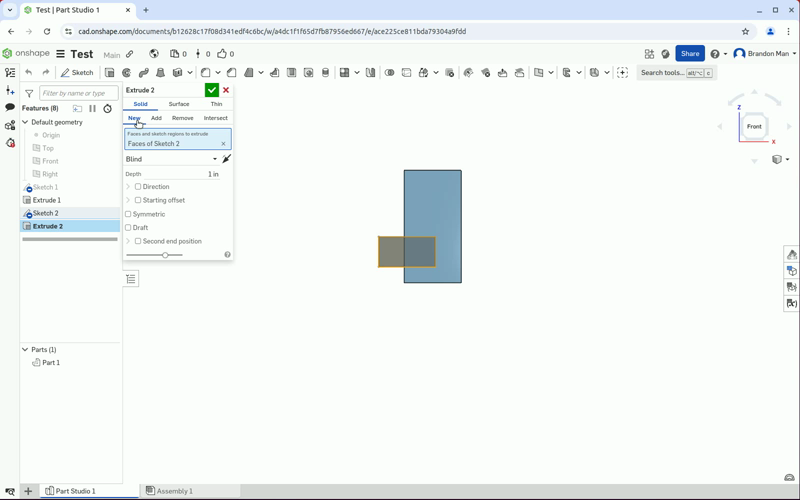
key(tab, 4)
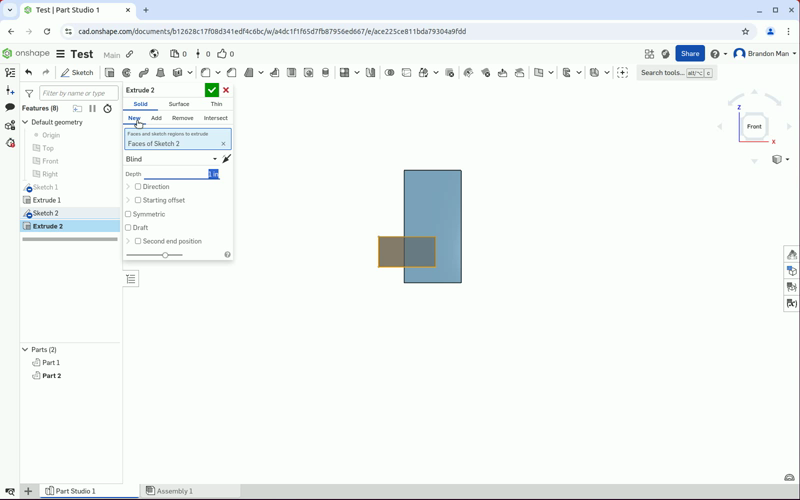
text(11.554)
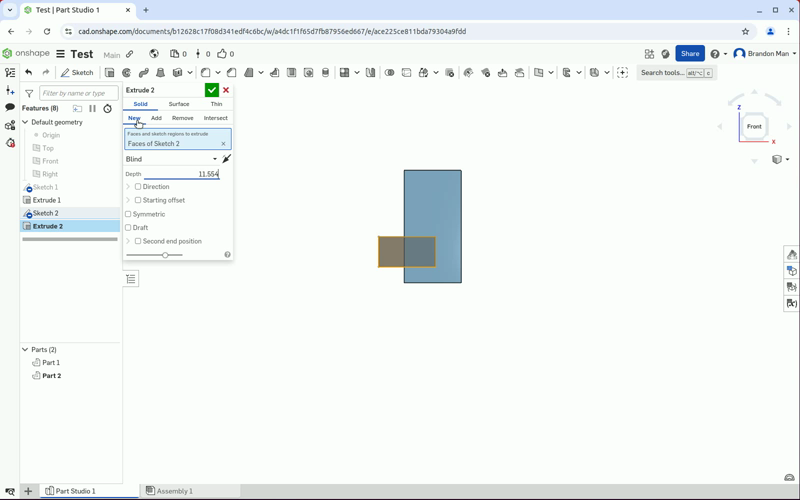
key(enter)
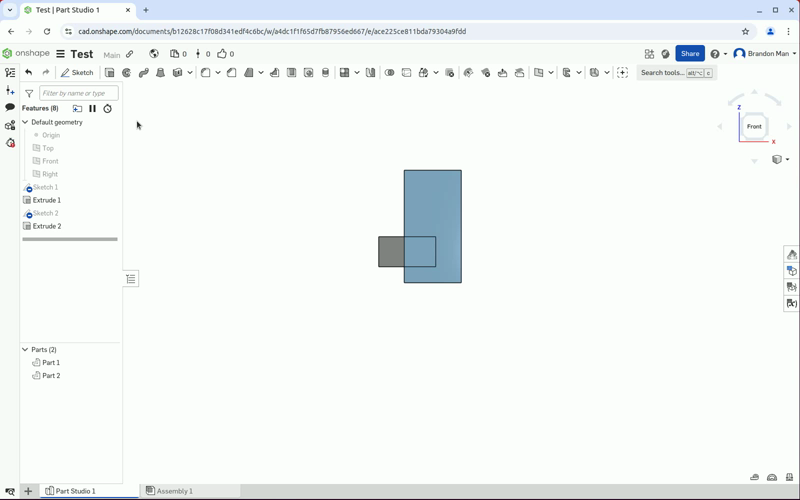
key(shift+h)
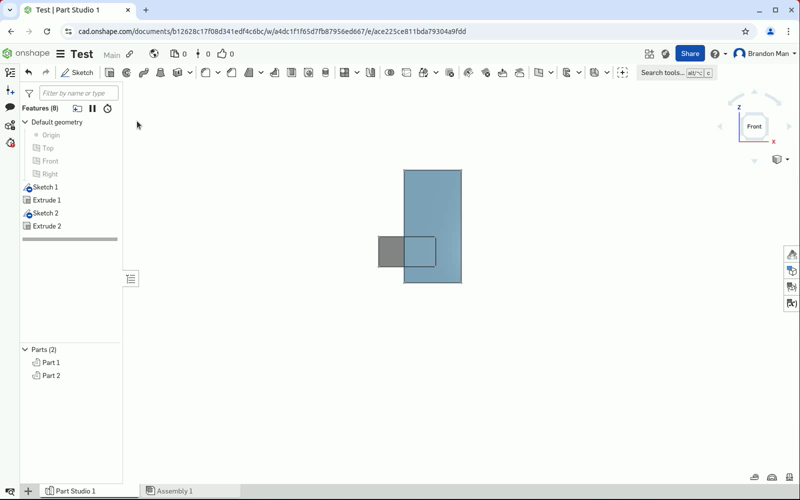
key(shift+h)
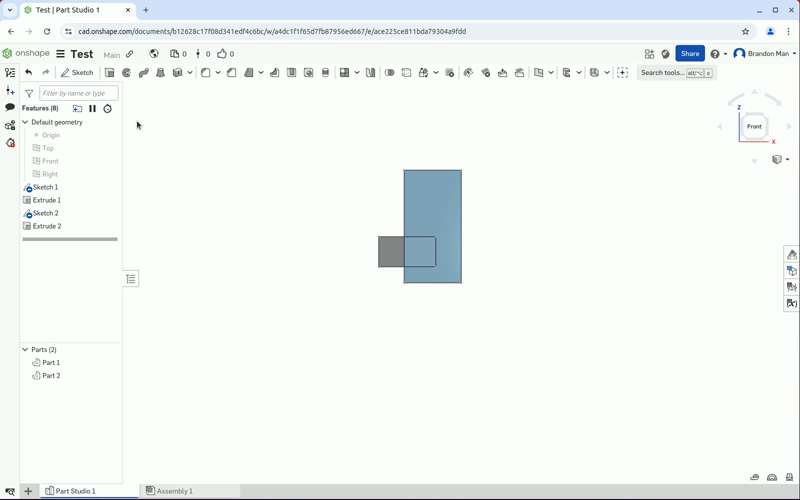
key(shift+7)
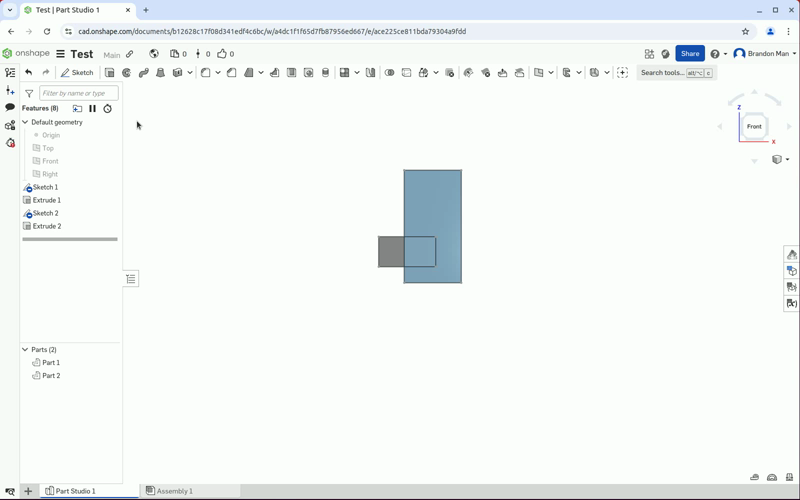
key(left, 2)
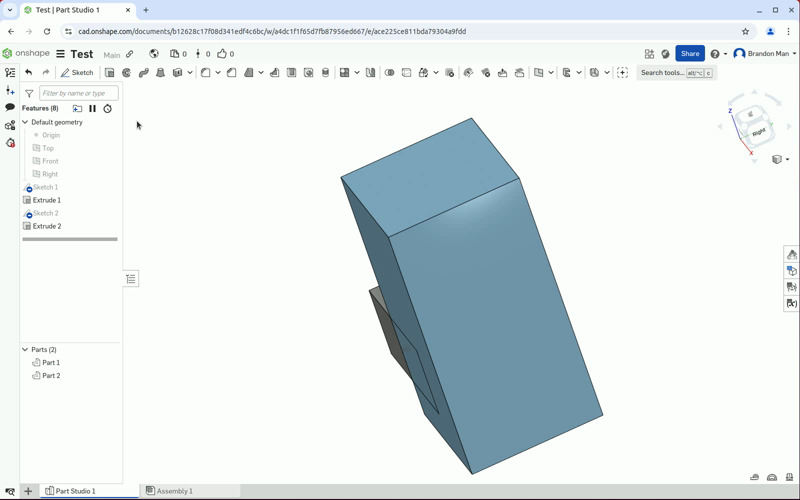
key(down, 2)
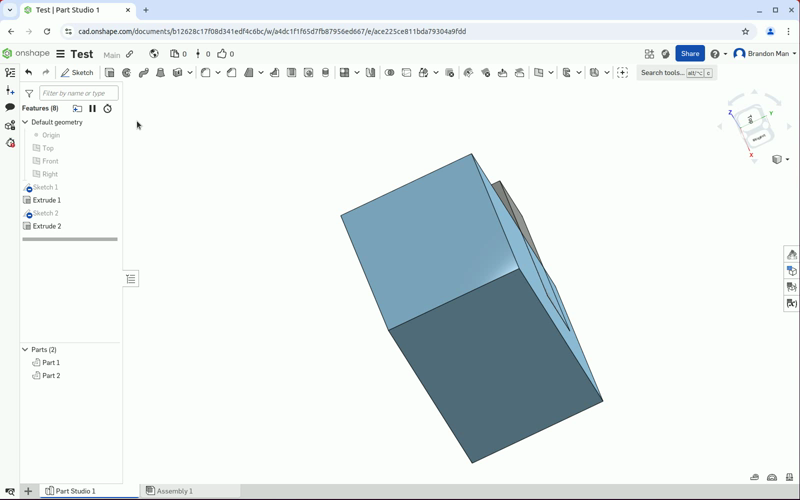
key(up, 2)
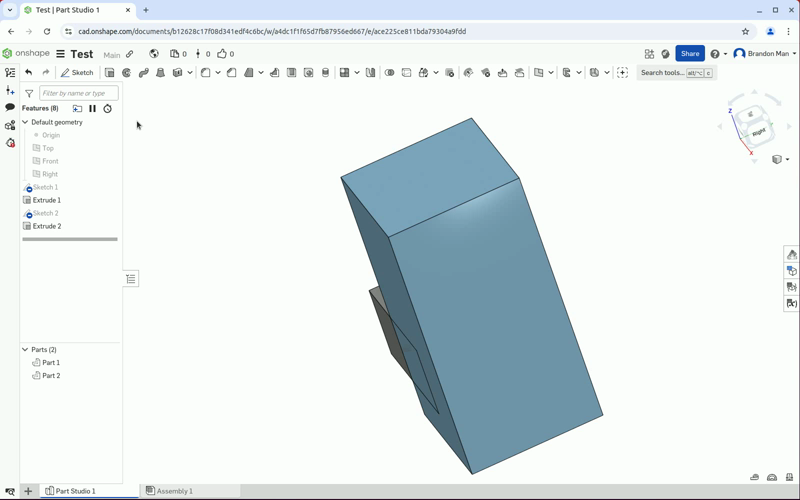
key(right, 2)
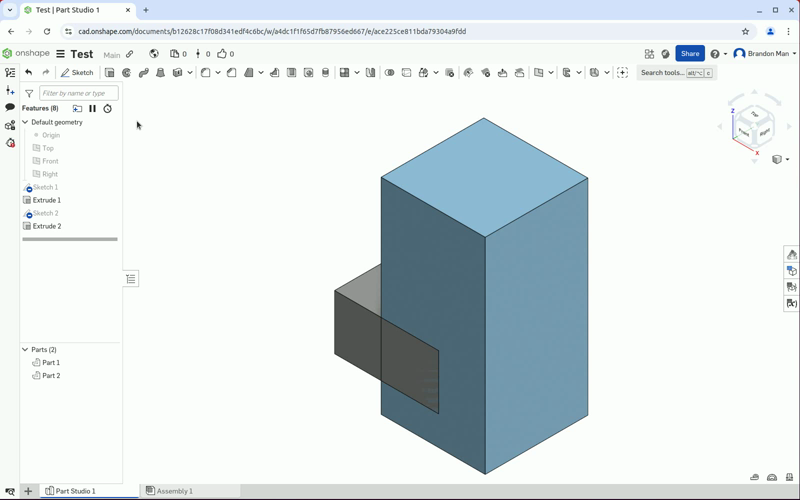
mouse_move(73, 189)
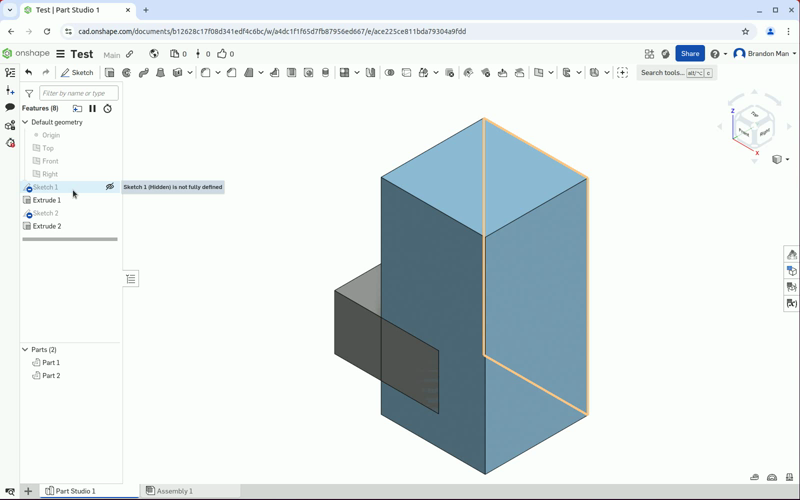
click(73, 189)